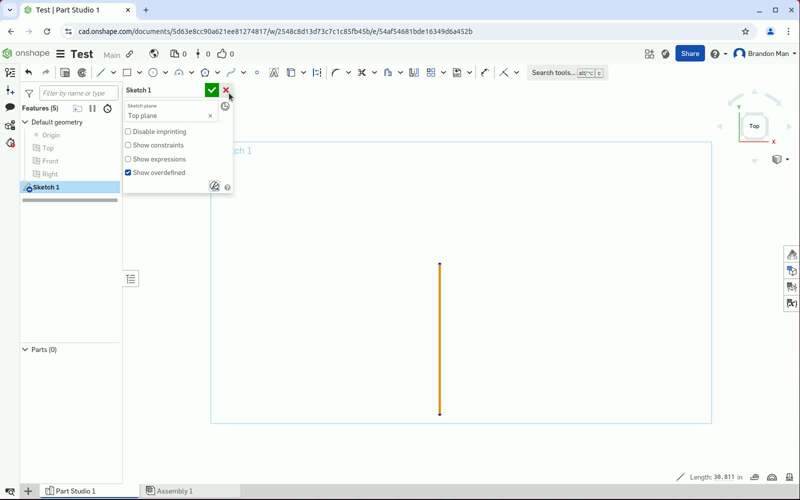
key(shift+h)
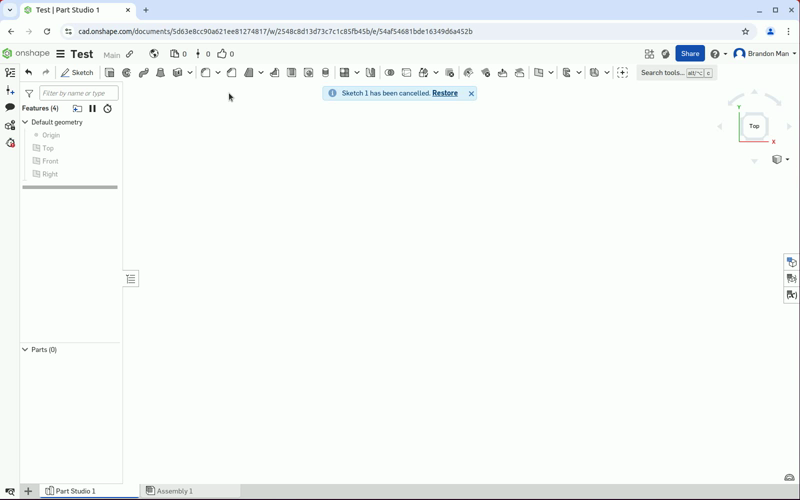
mouse_move(73, 352)
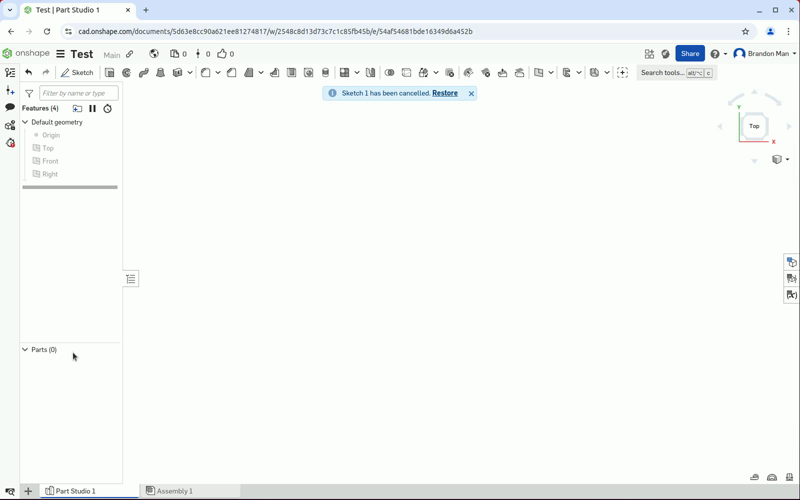
key(y)
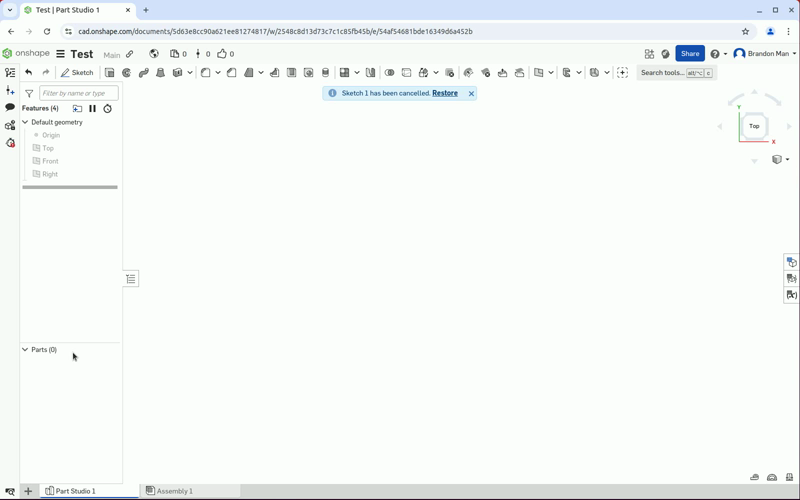
key(shift+p)
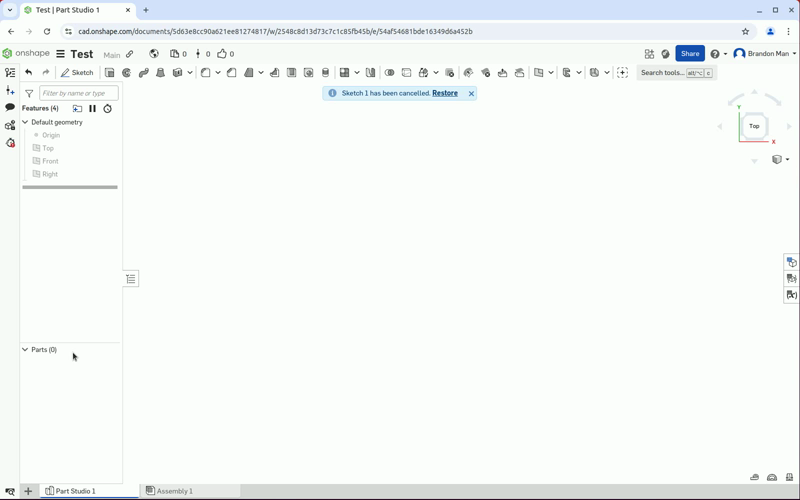
key(space)
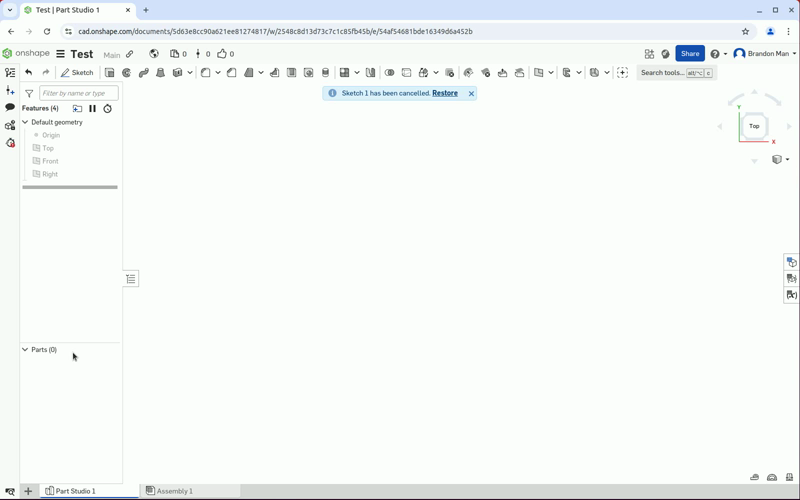
key_down(shift)
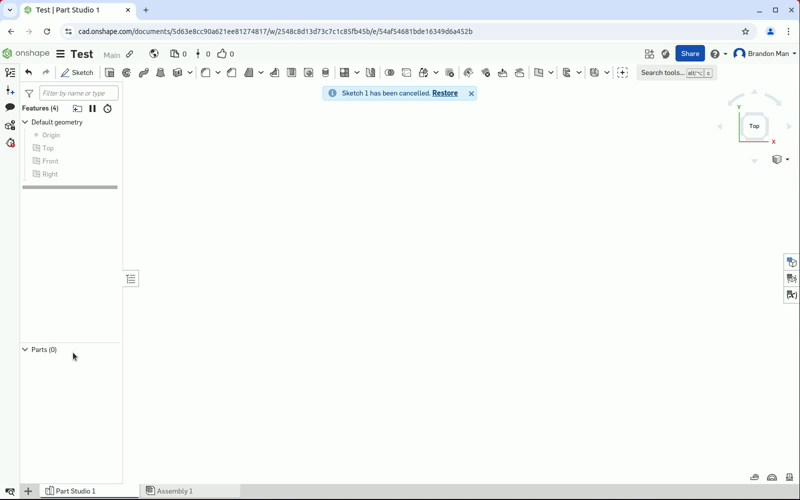
key(up)
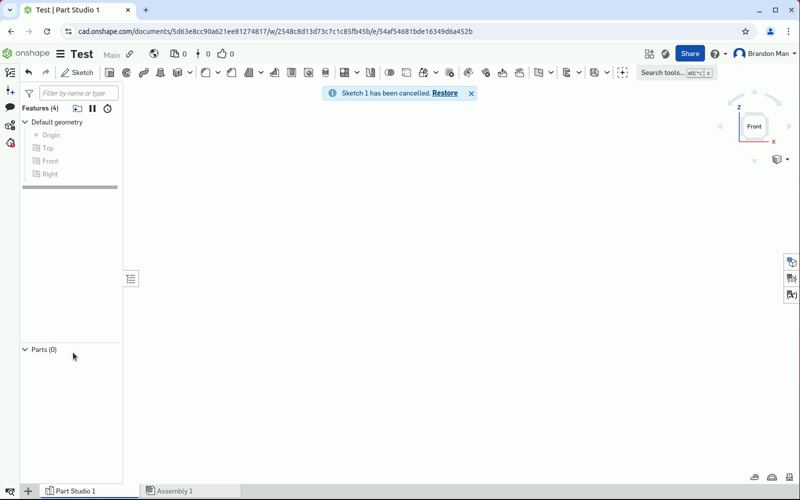
key_up(shift)
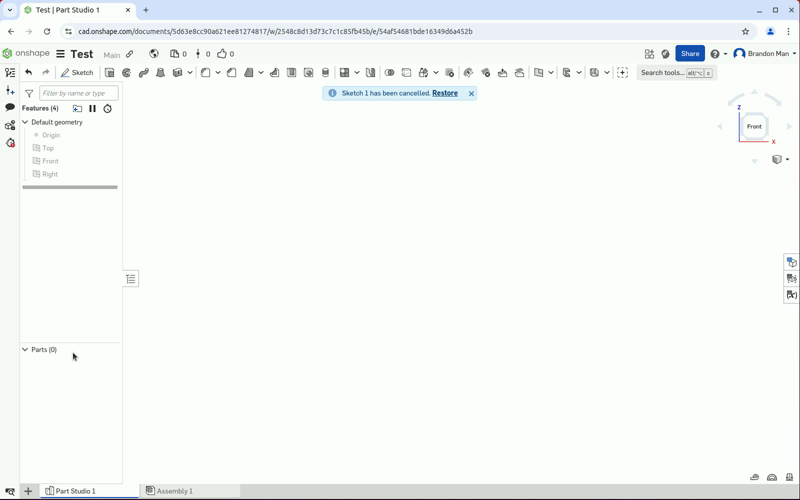
mouse_move(73, 352)
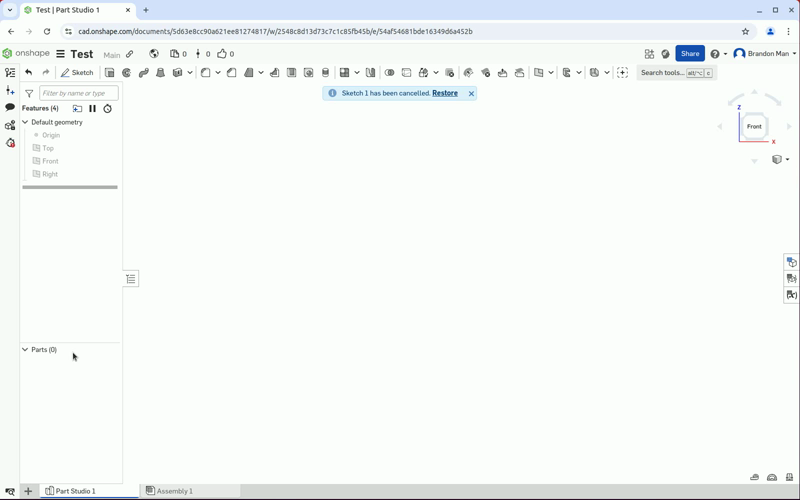
key(shift+y)
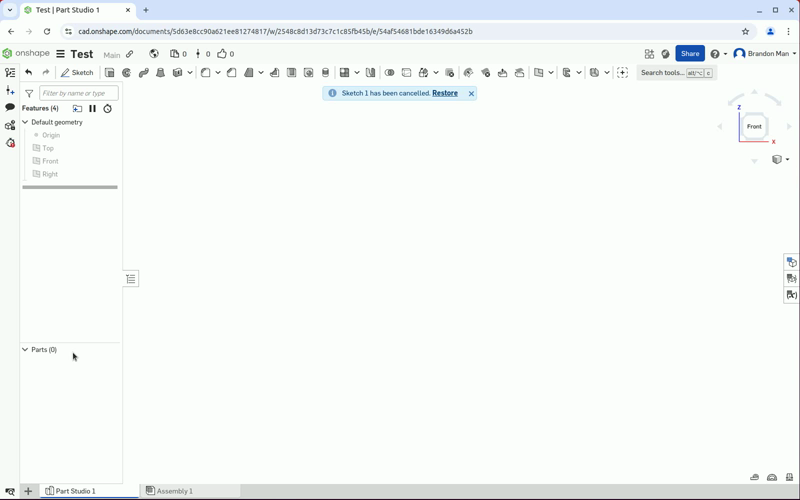
key(shift+s)
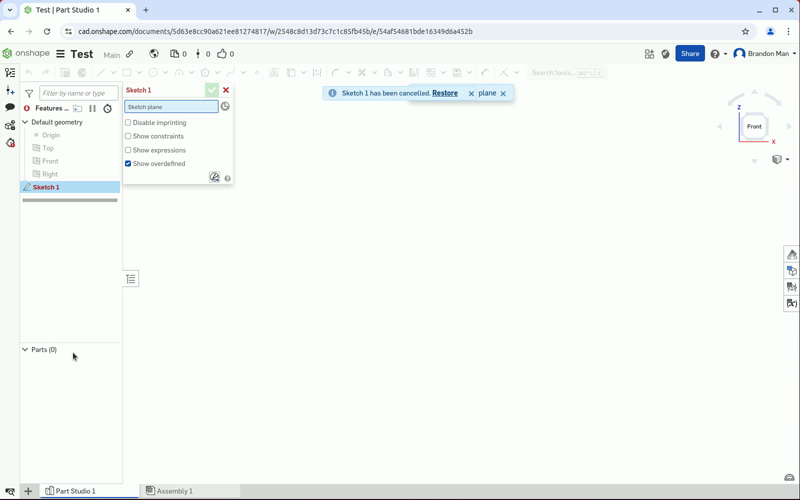
mouse_move(73, 163)
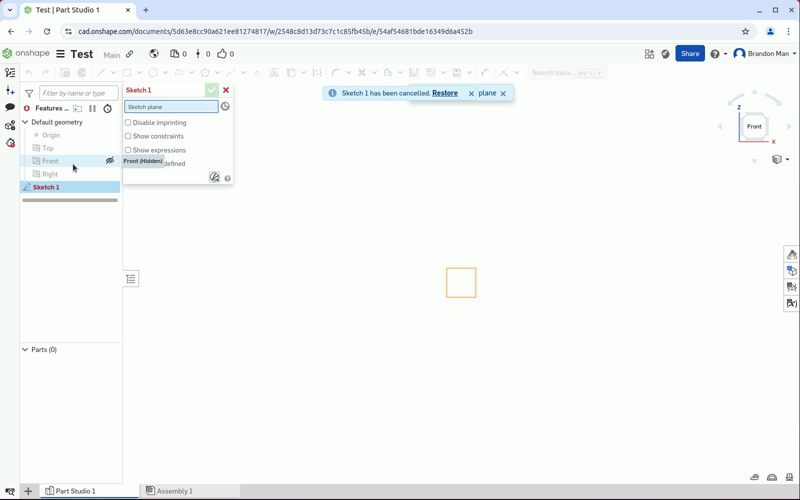
click(73, 163)
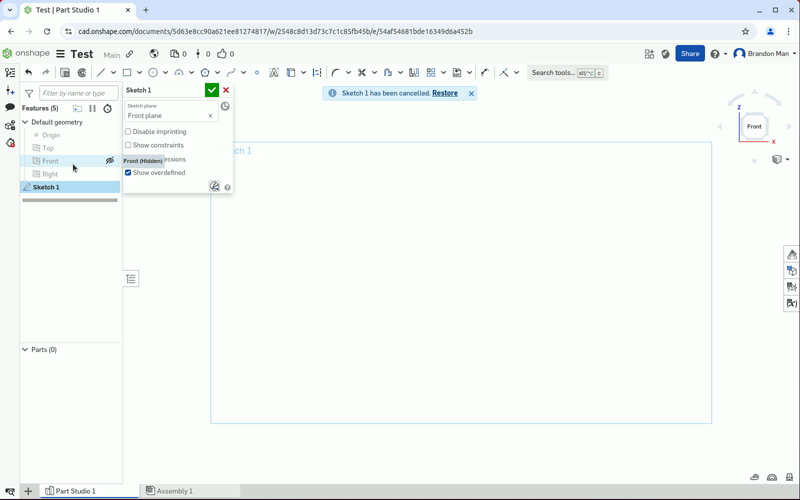
mouse_move(73, 352)
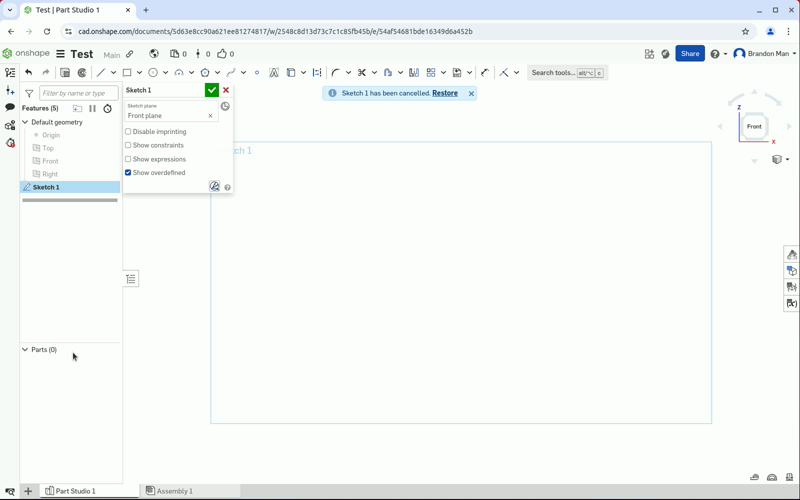
key(y)
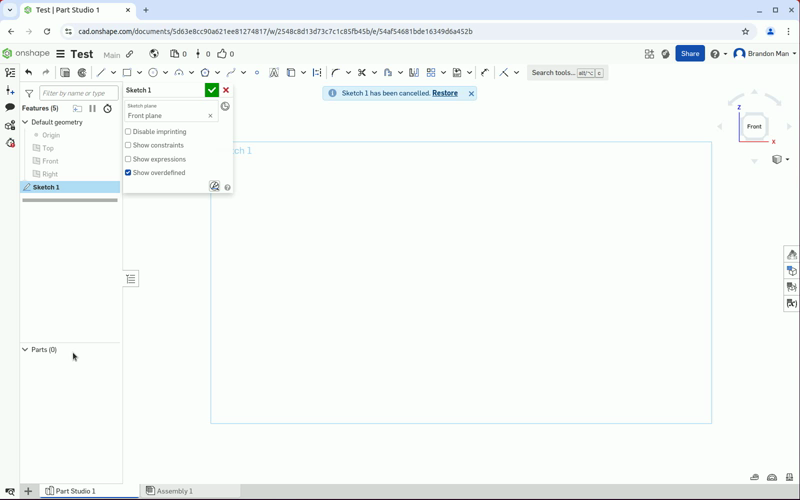
key(l)
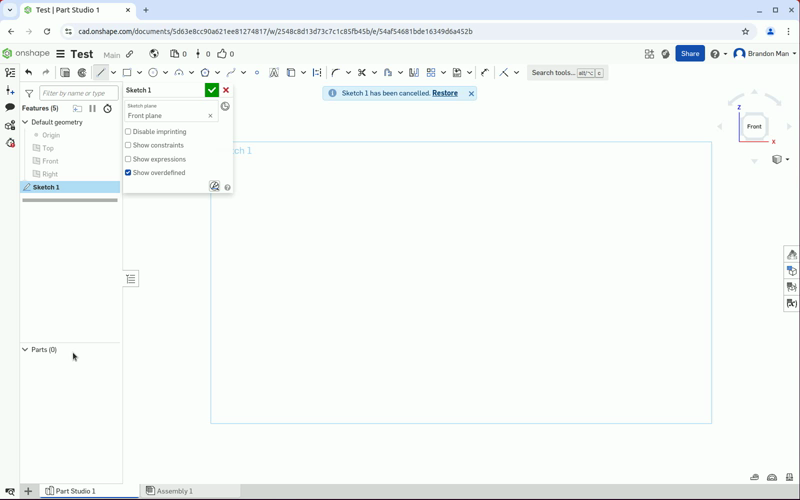
key_down(shift)
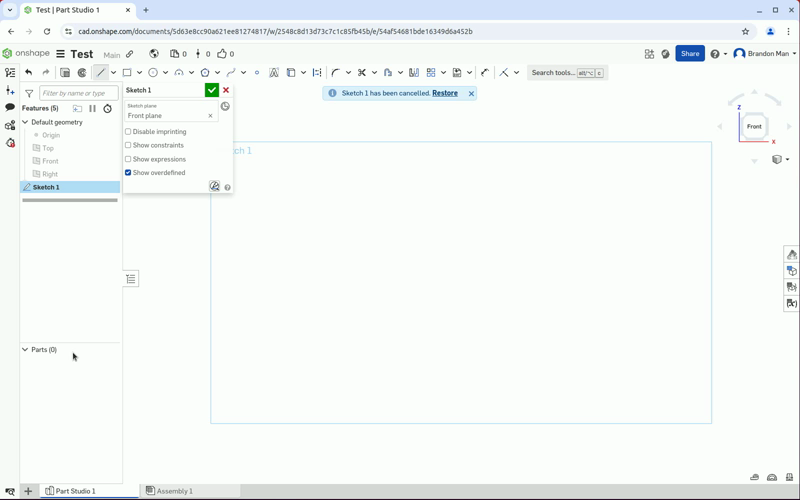
mouse_move(352, 356)
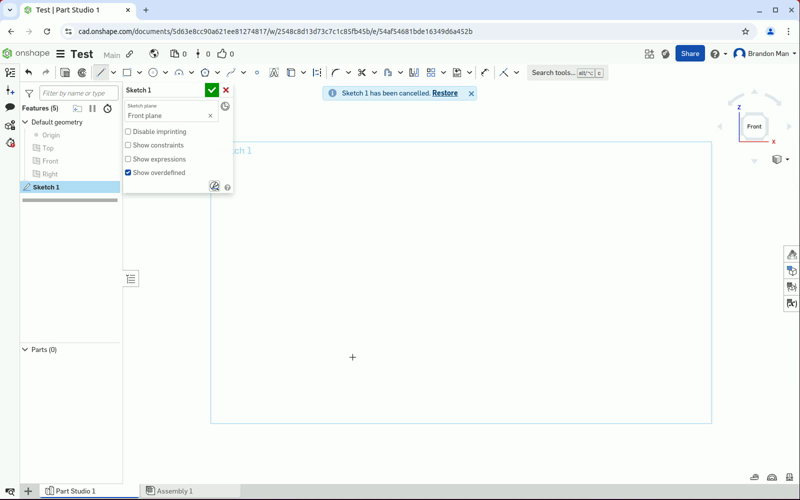
click(352, 356)
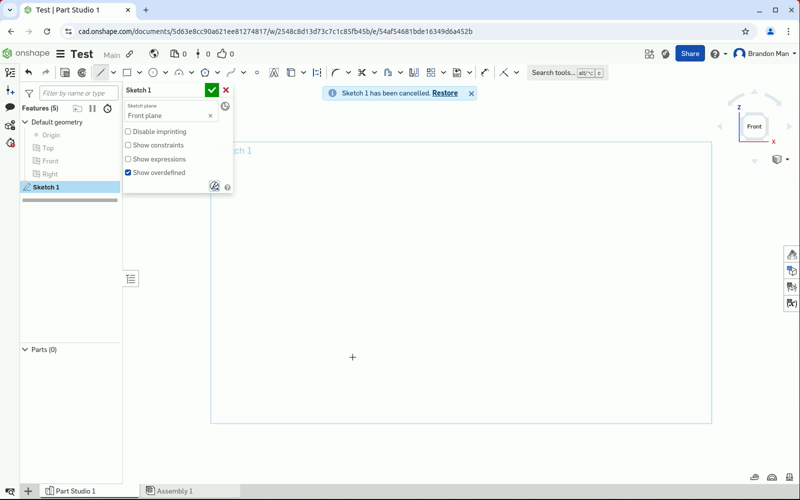
key_up(shift)
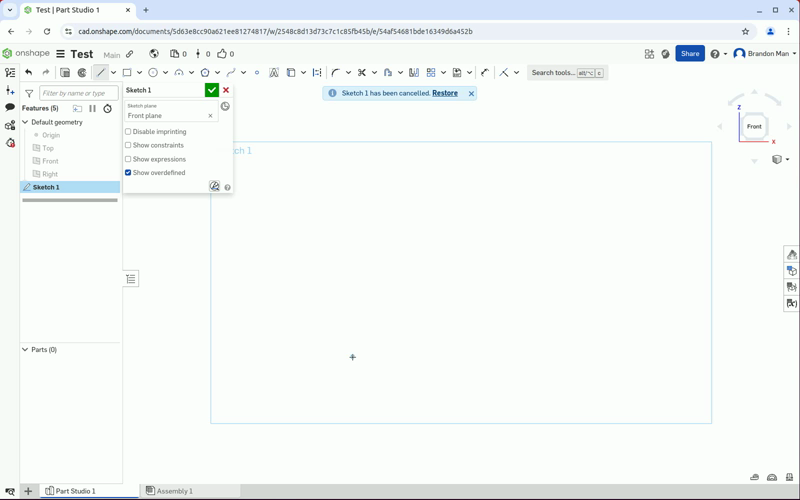
key_down(shift)
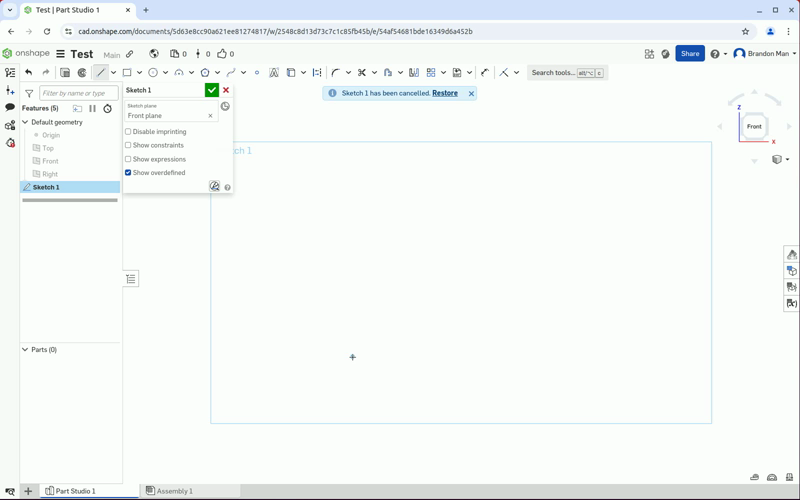
mouse_move(416, 337)
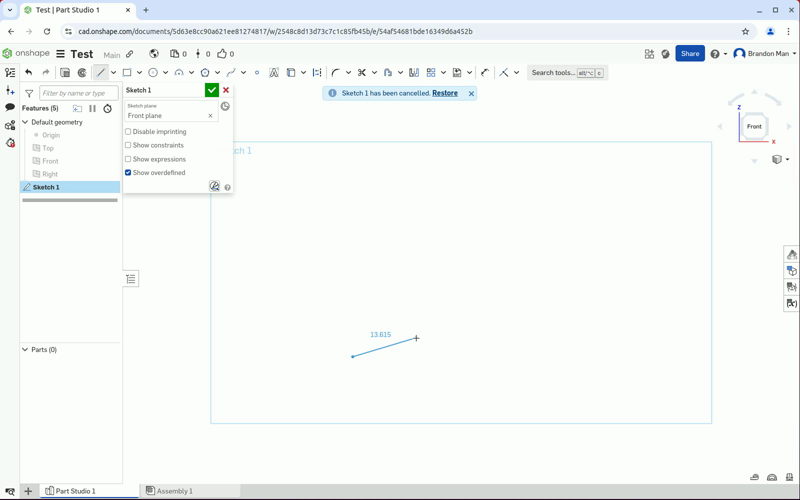
click(416, 337)
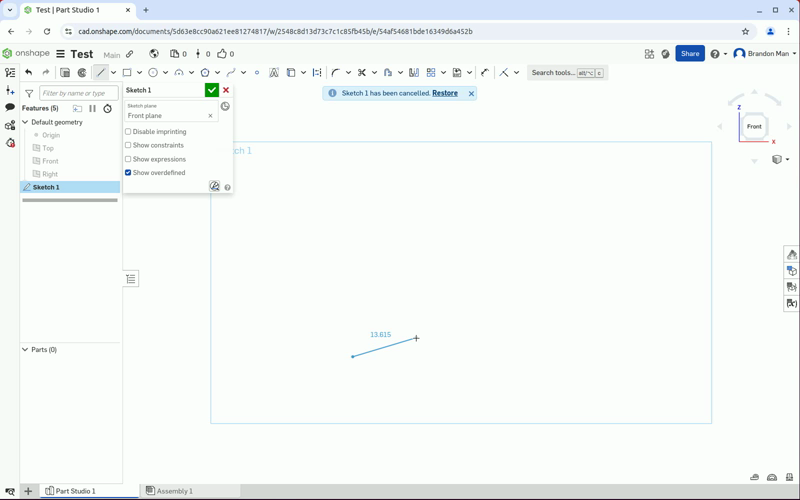
key_up(shift)
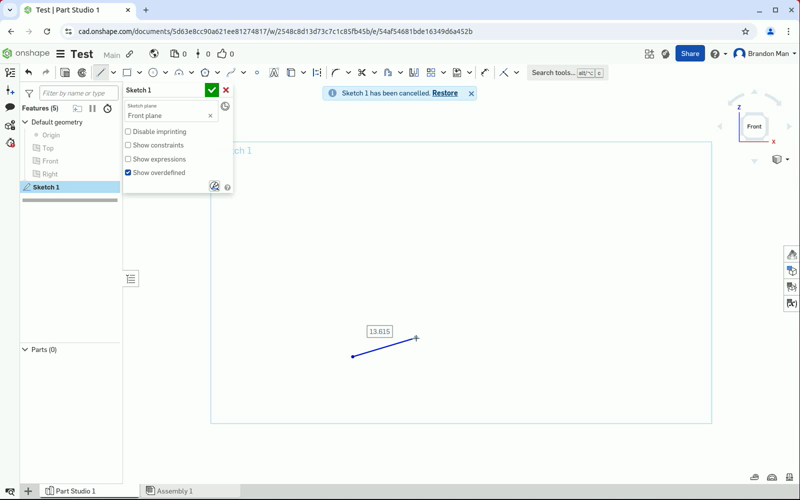
key_down(shift)
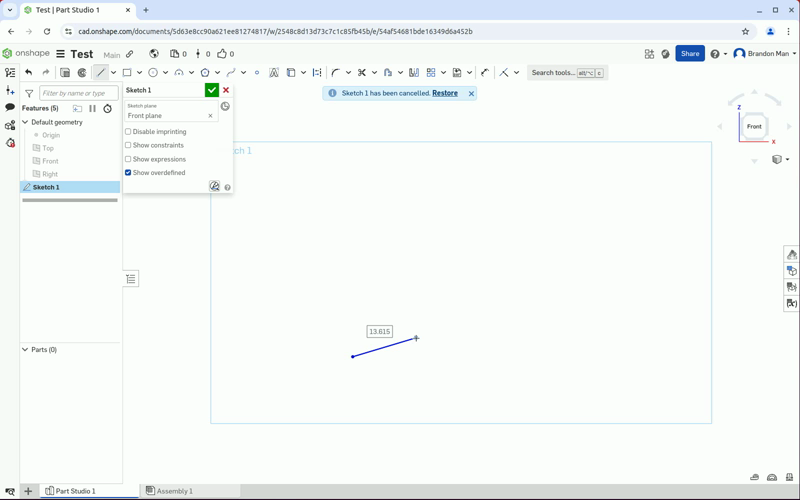
mouse_move(384, 277)
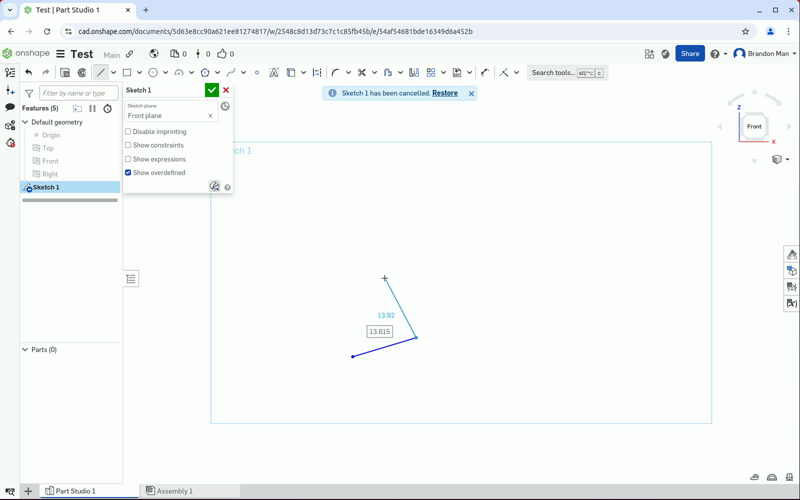
click(384, 277)
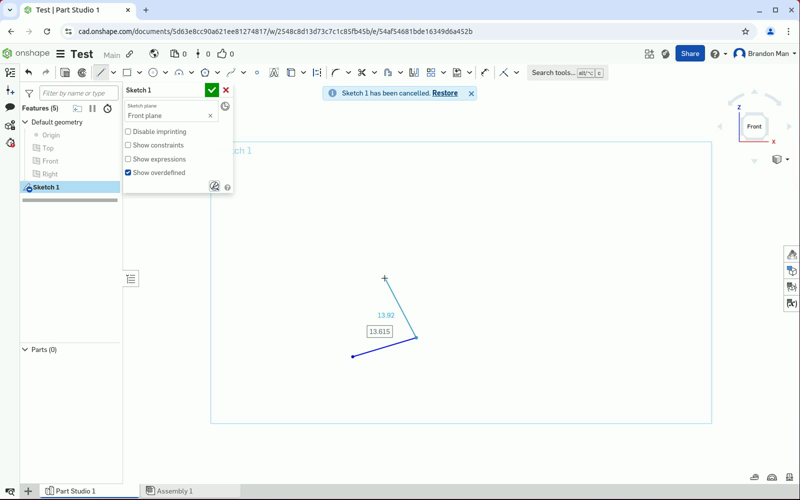
key_up(shift)
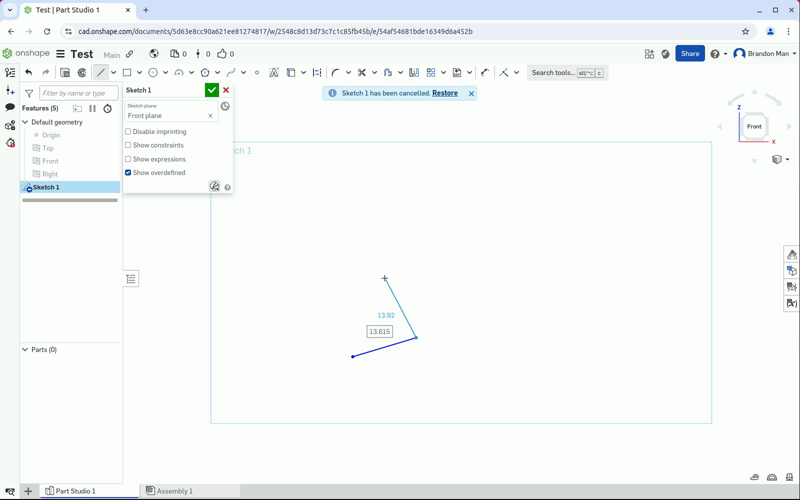
key_down(shift)
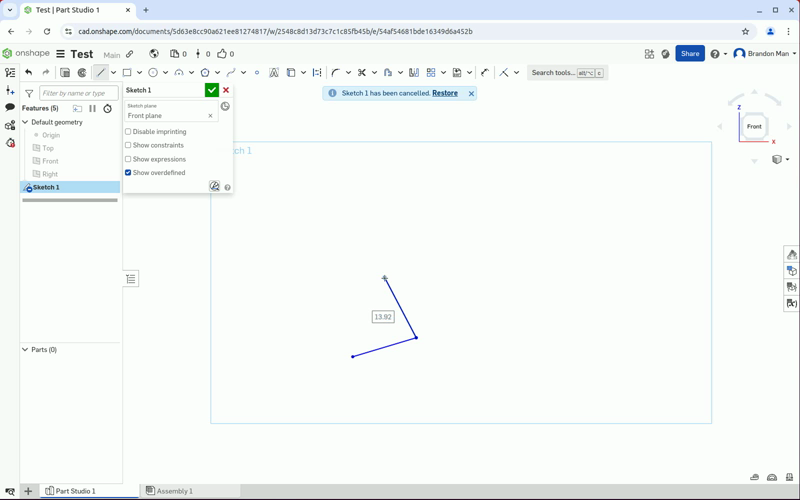
mouse_move(352, 356)
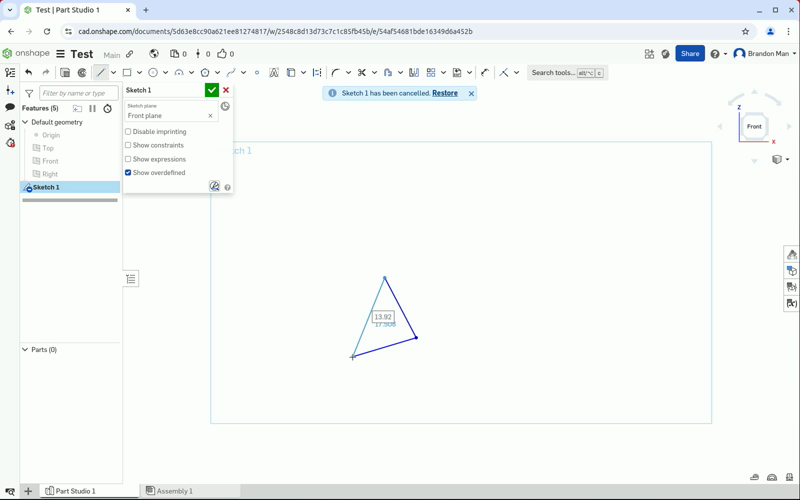
key_up(shift)
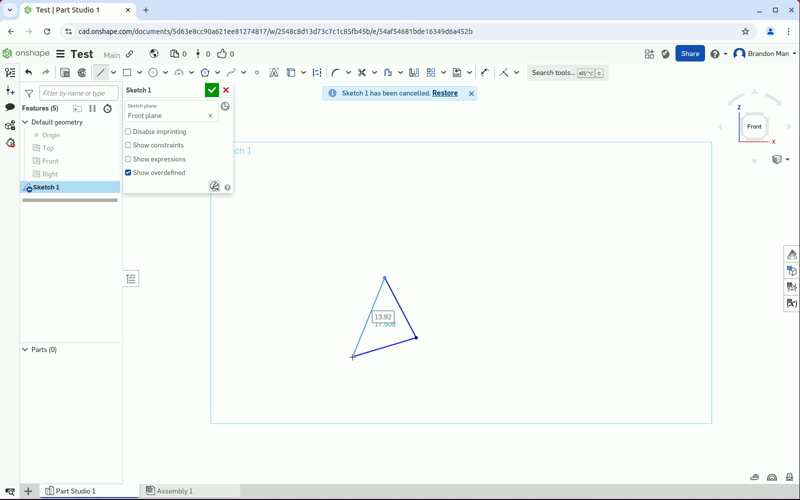
click(352, 356)
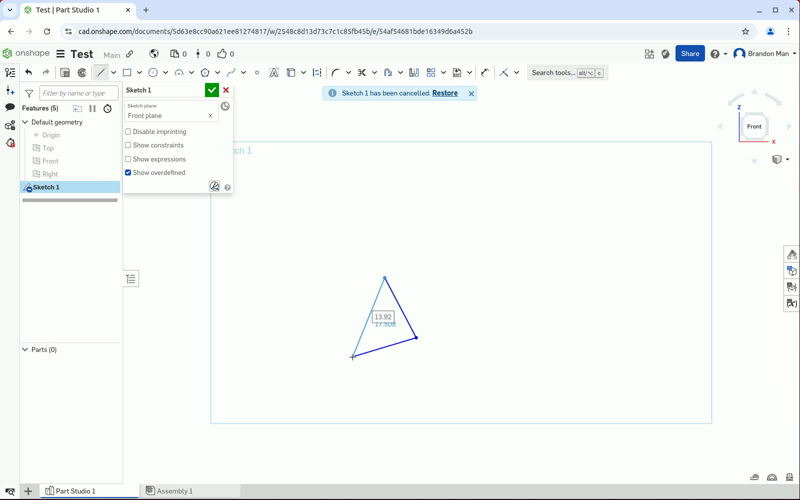
key(esc)
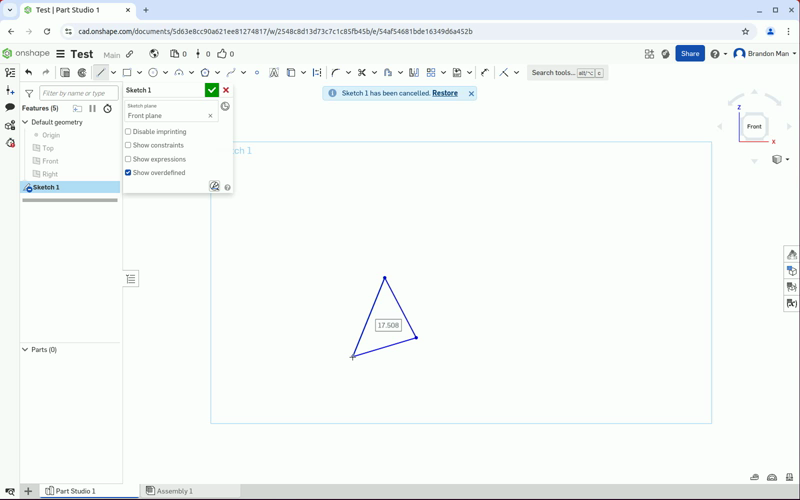
mouse_move(386, 299)
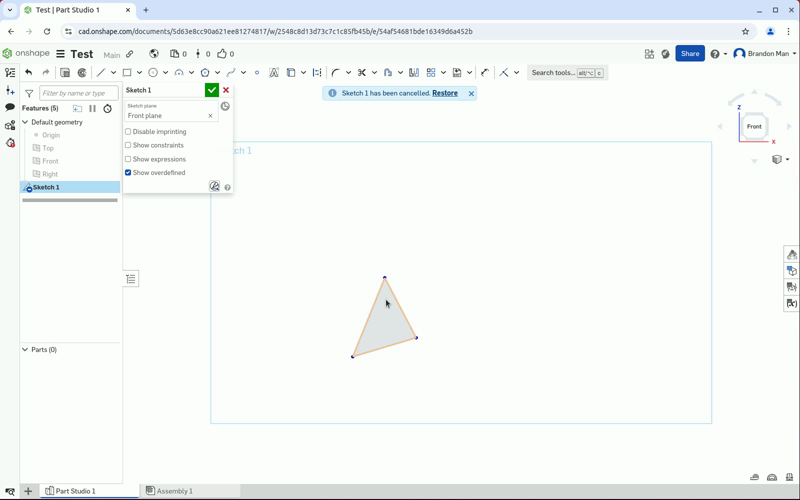
click(386, 299)
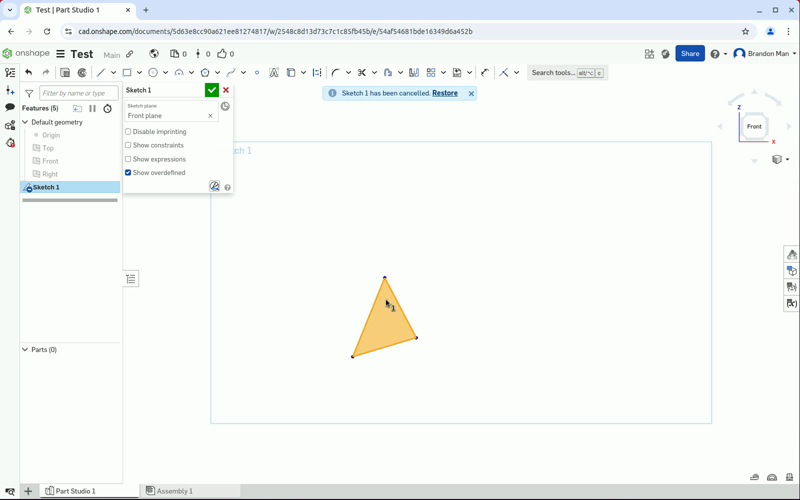
mouse_move(73, 352)
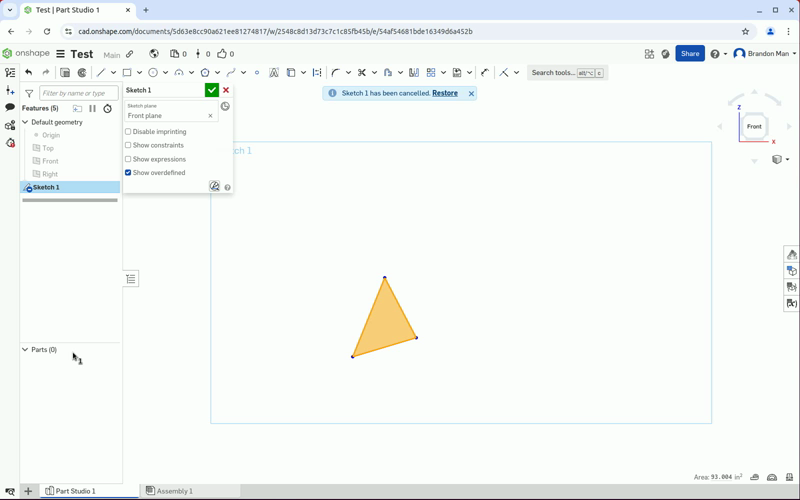
key(shift+y)
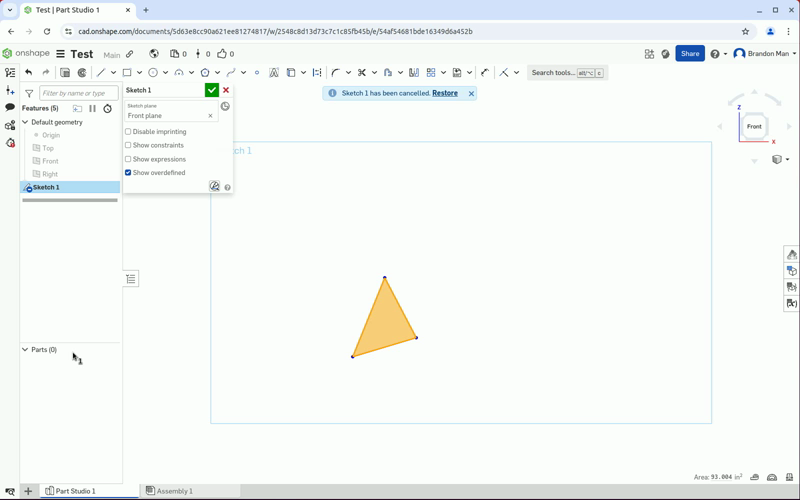
key(shift+e)
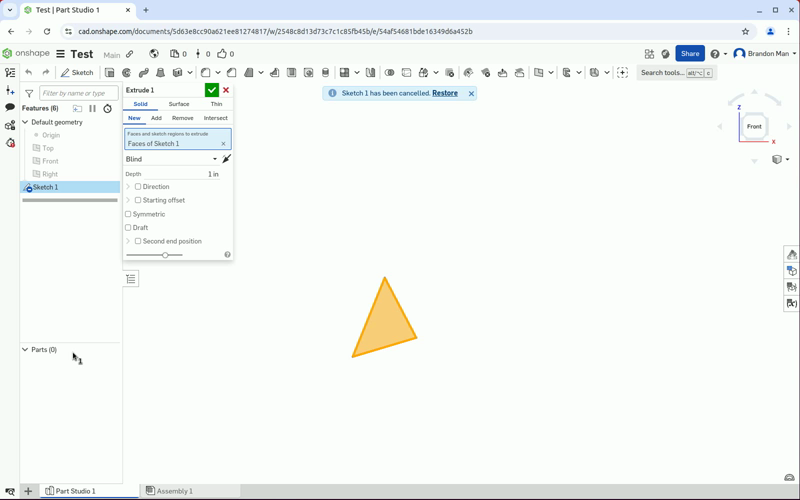
mouse_move(143, 106)
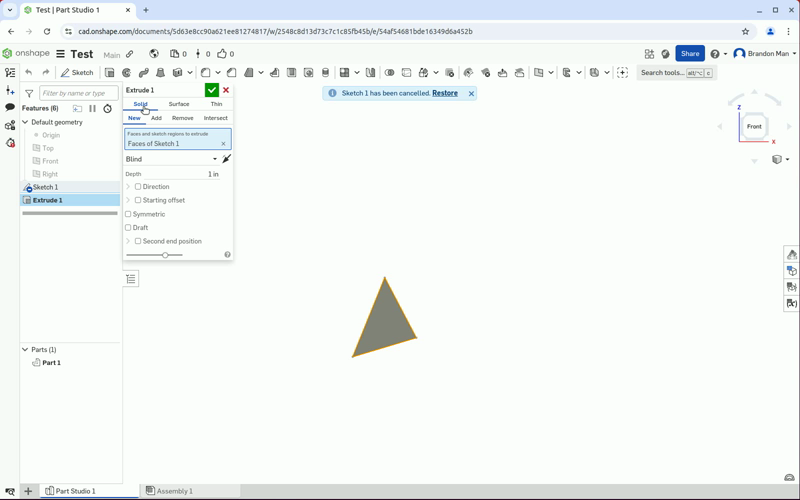
click(143, 106)
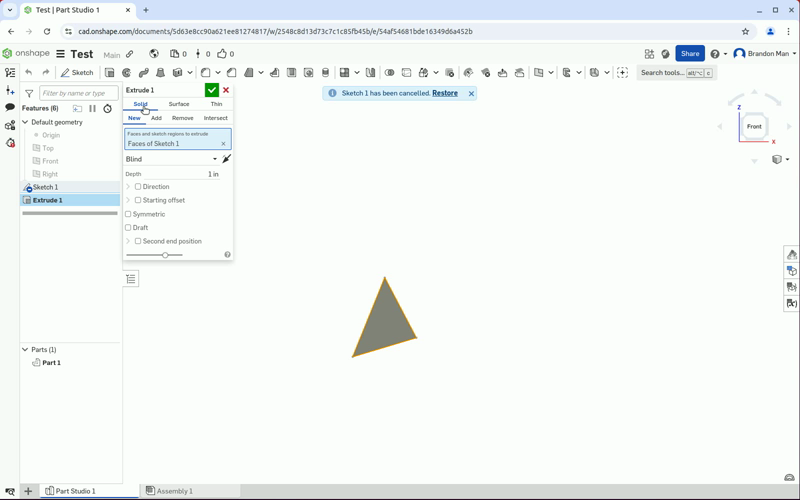
mouse_move(137, 120)
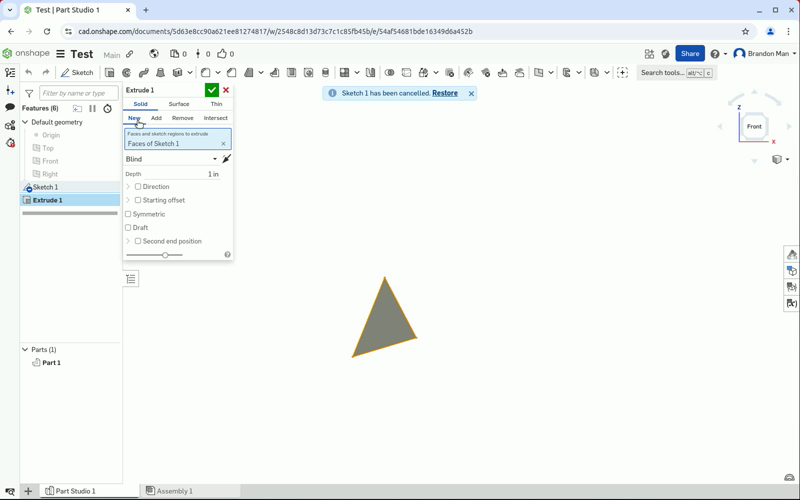
click(137, 120)
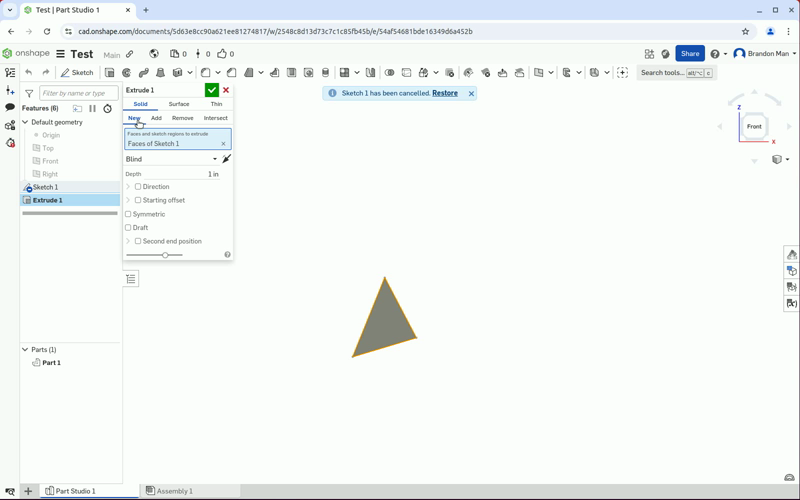
key(tab, 4)
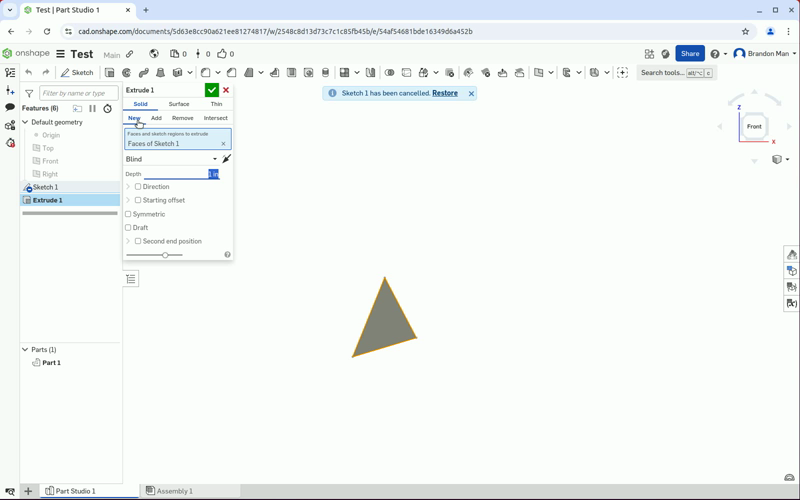
text(12.758)
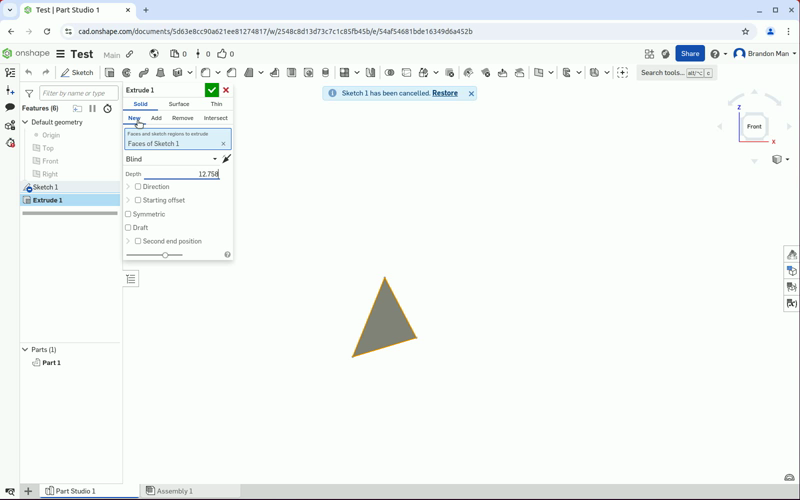
key(enter)
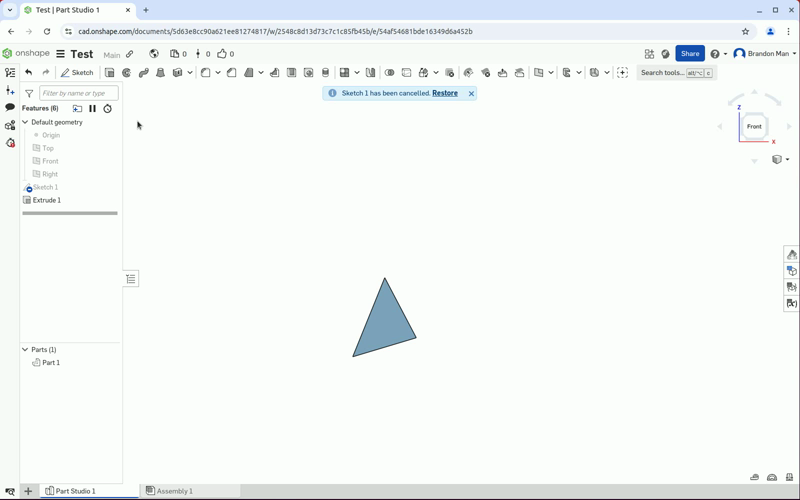
key(shift+h)
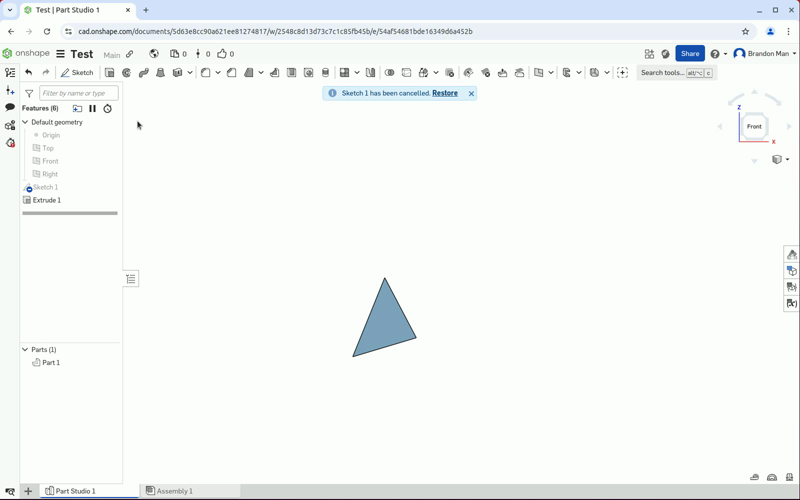
key(shift+h)
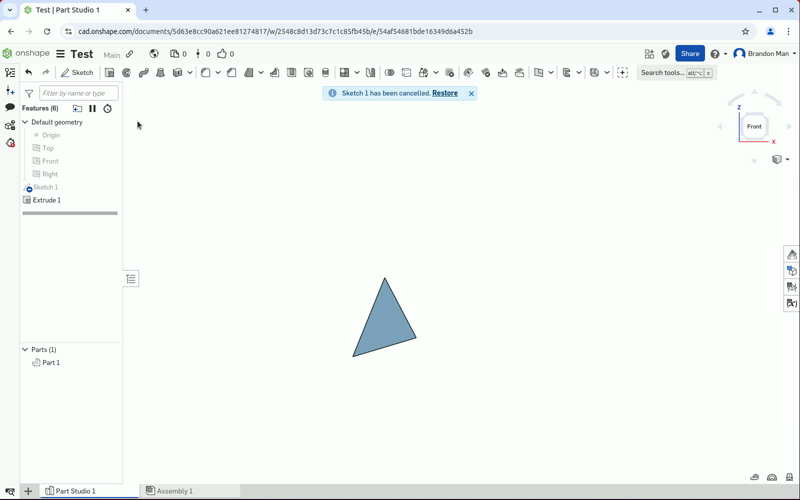
mouse_move(73, 189)
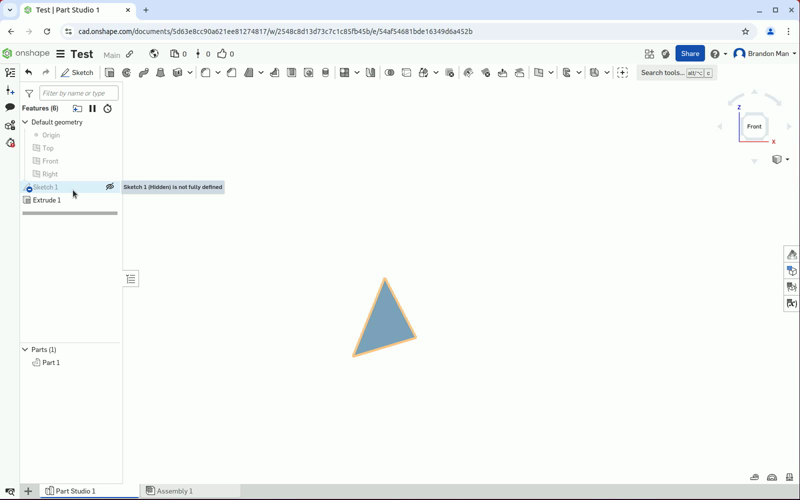
click(73, 189)
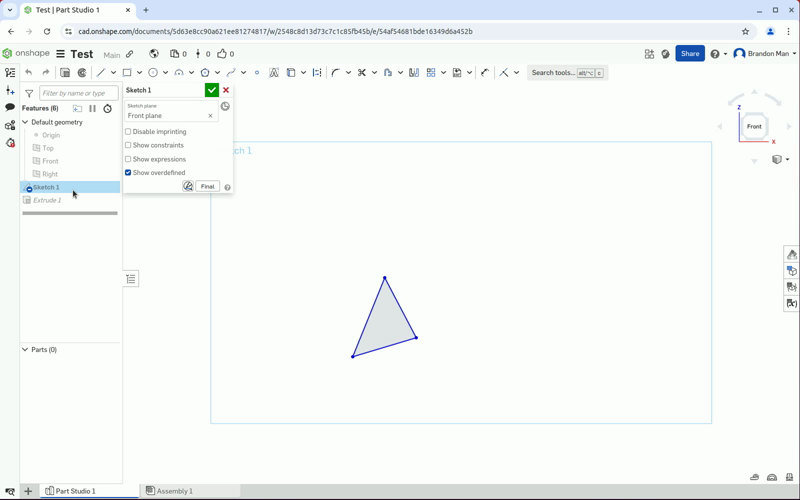
mouse_move(229, 92)
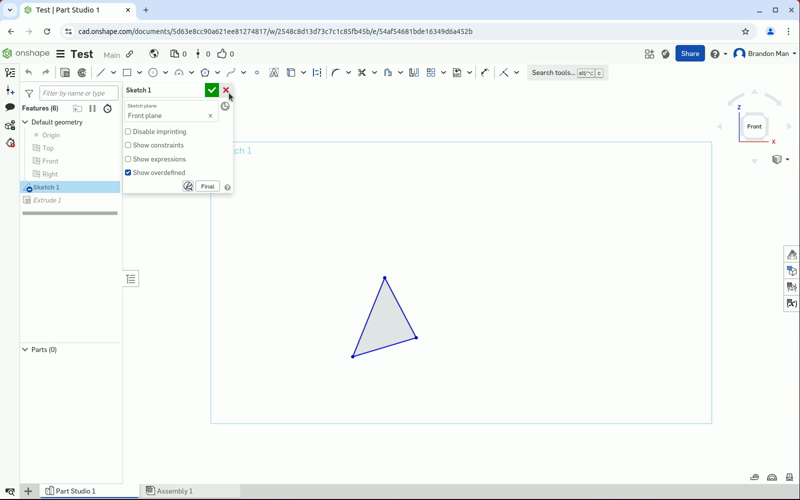
click(229, 92)
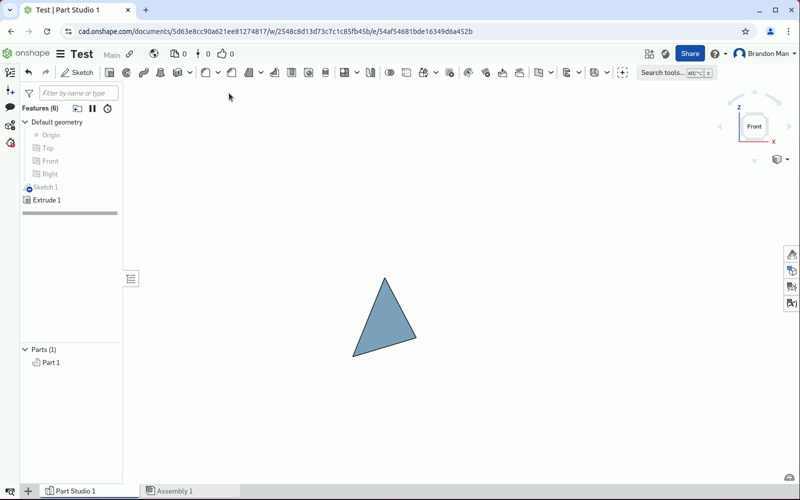
mouse_move(73, 352)
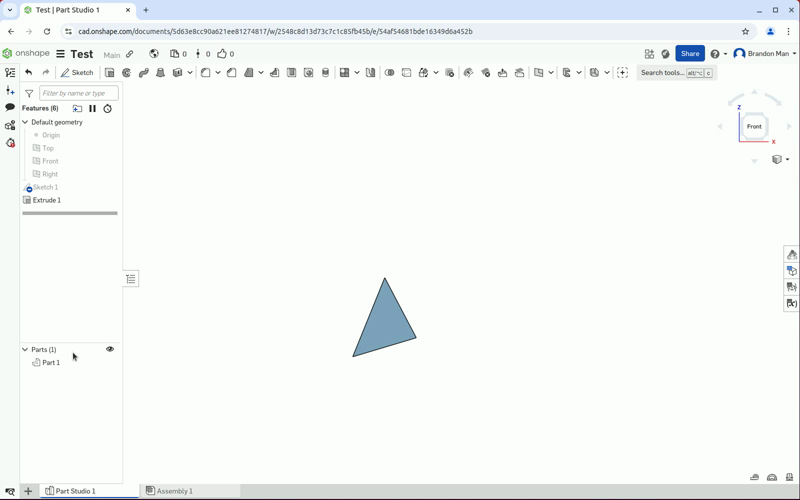
key(y)
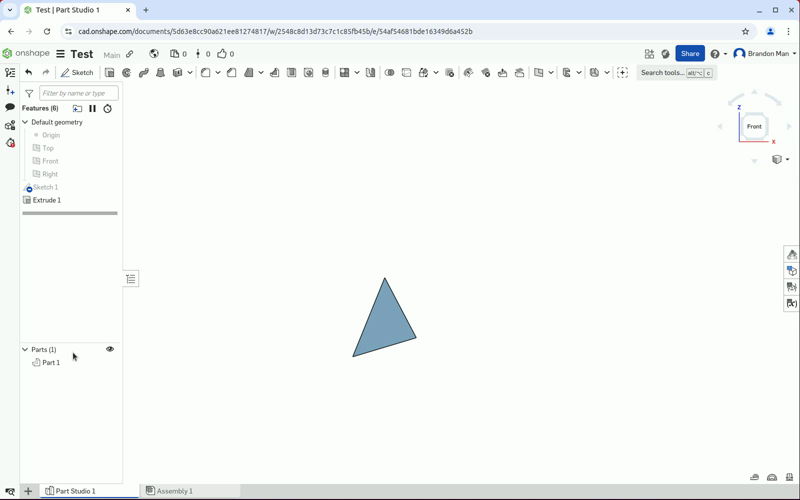
key(shift+p)
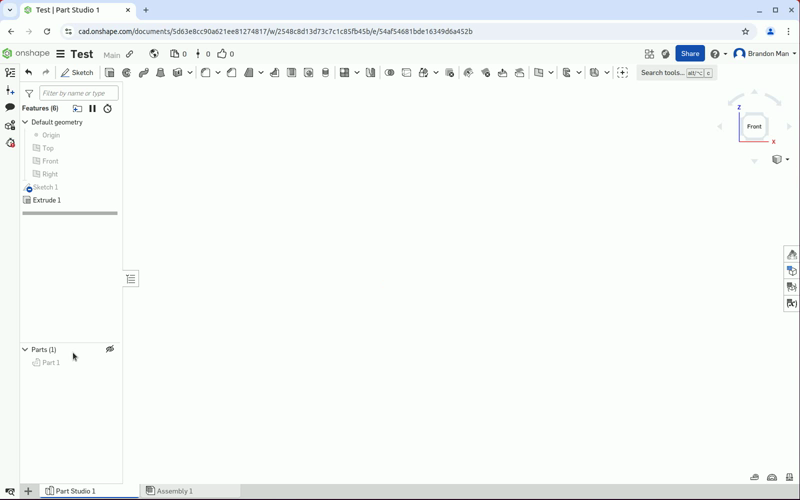
key(space)
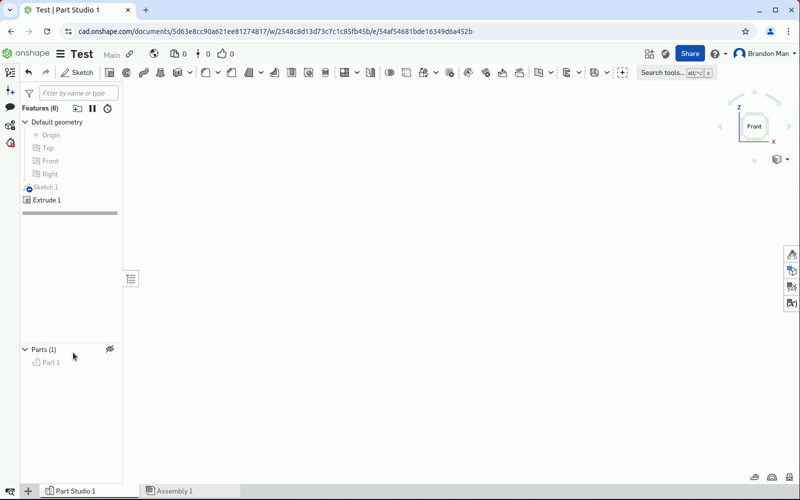
key_down(shift)
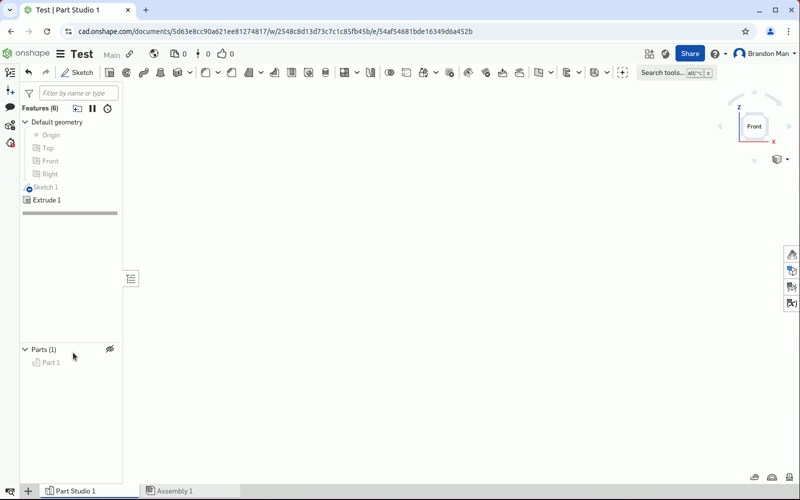
key(left)
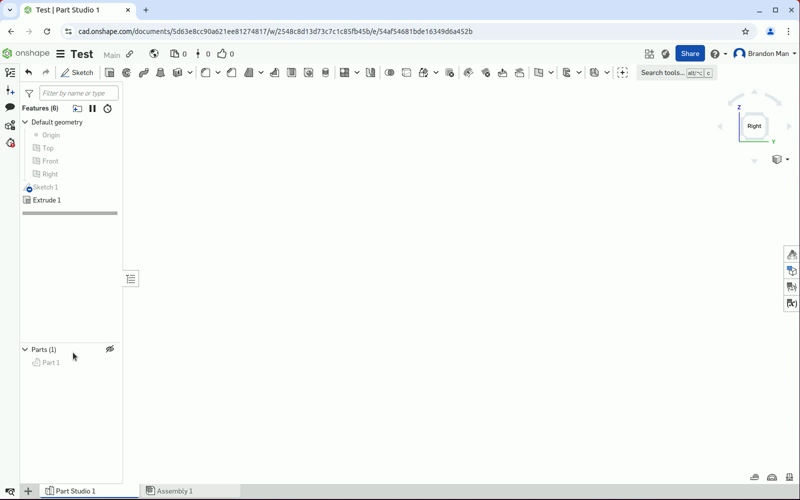
key_up(shift)
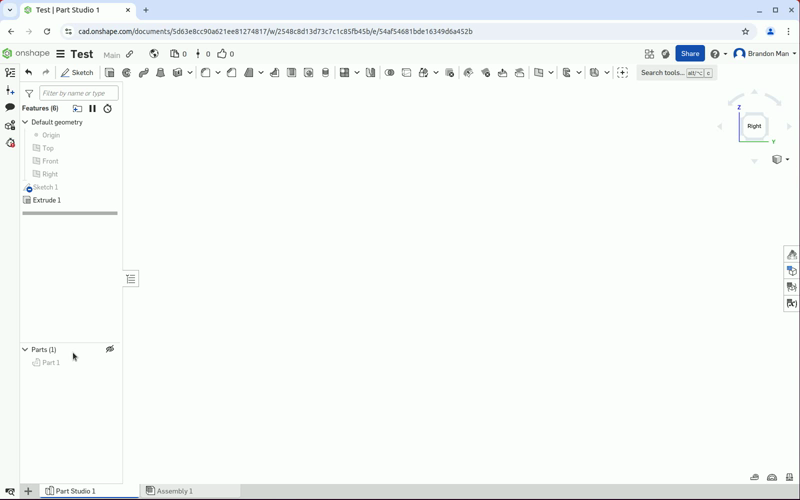
mouse_move(73, 352)
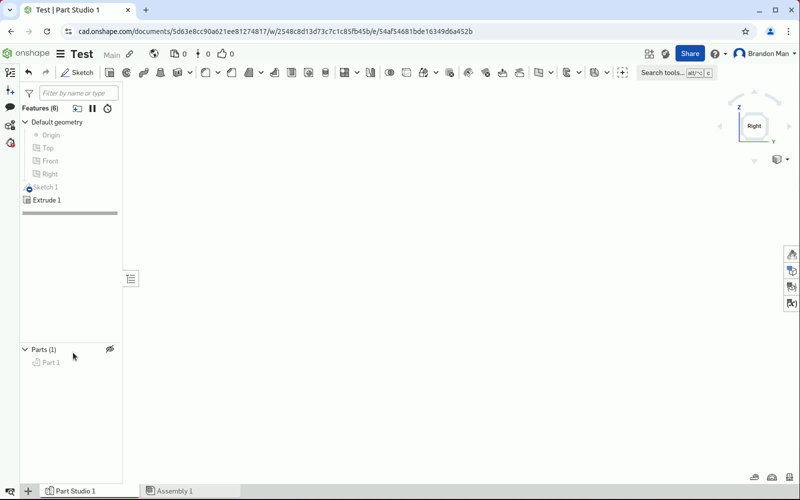
key(shift+y)
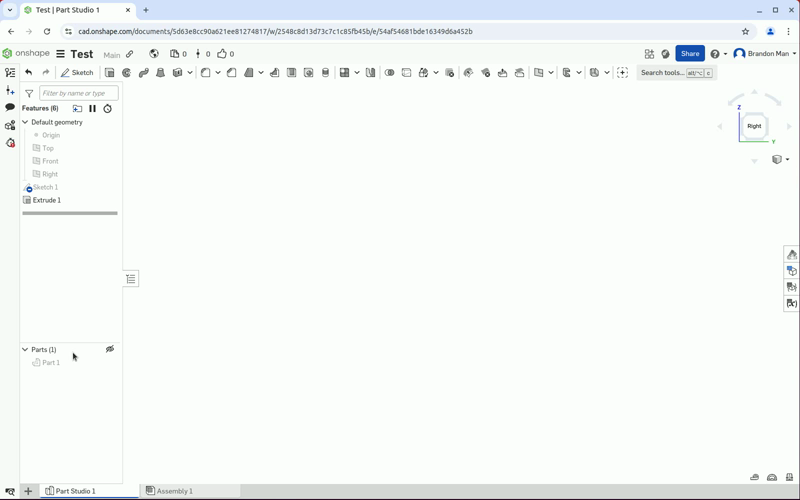
key(shift+s)
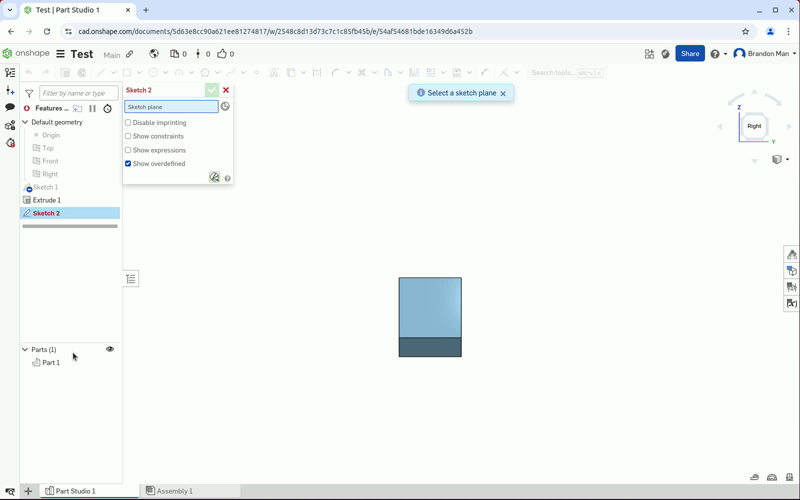
mouse_move(73, 176)
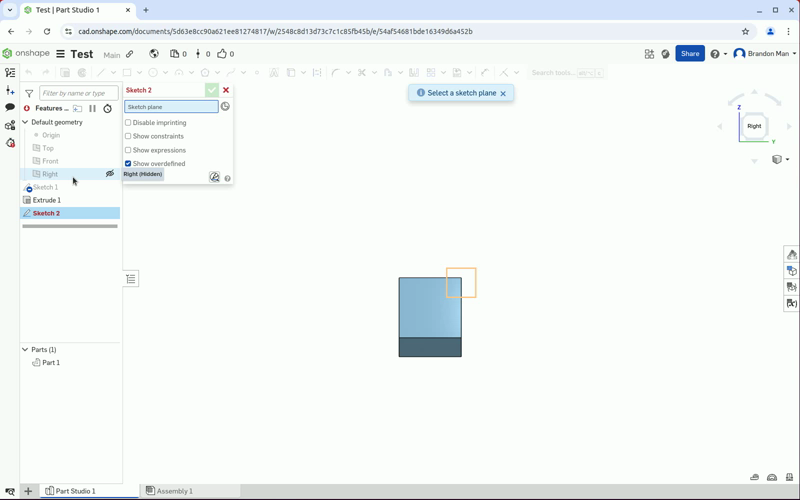
click(73, 176)
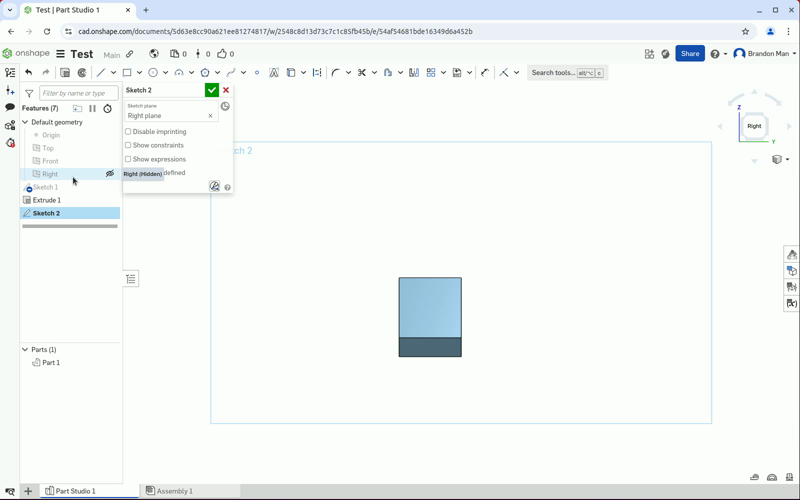
mouse_move(73, 352)
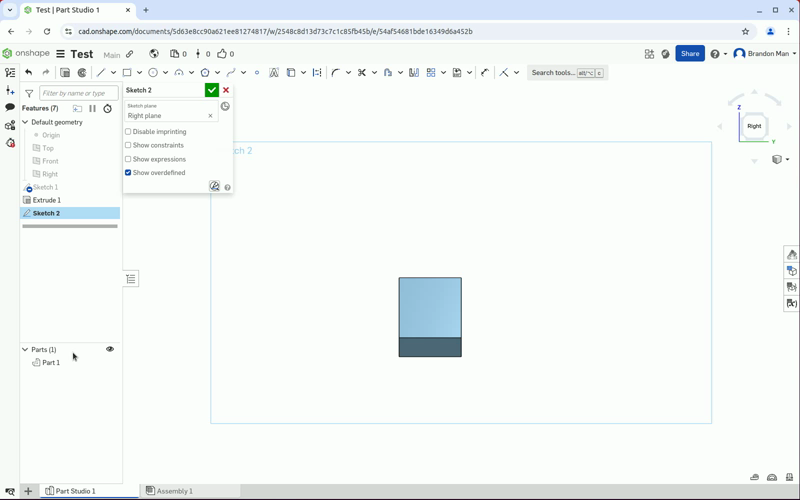
key(y)
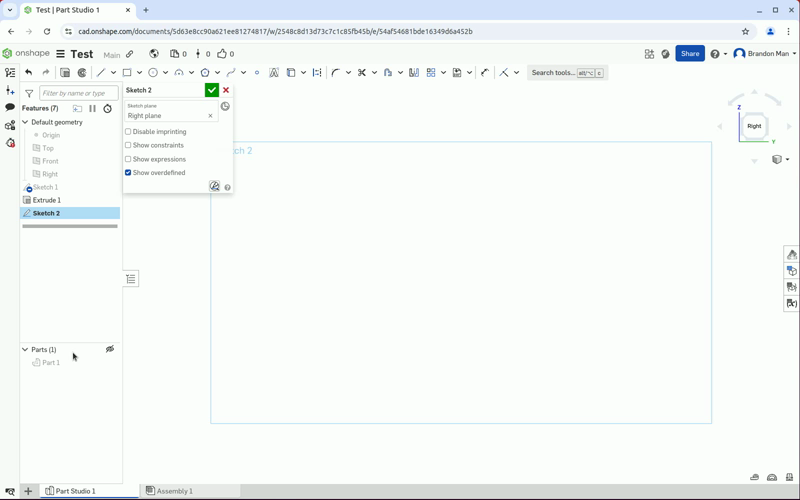
key(c)
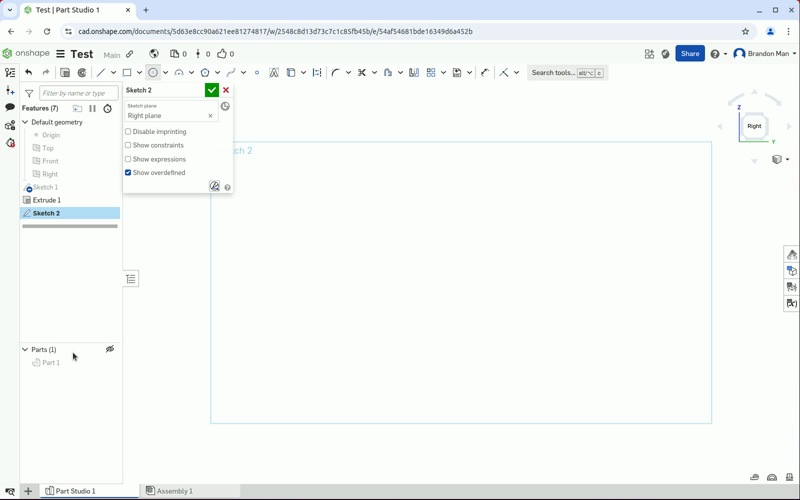
key_down(shift)
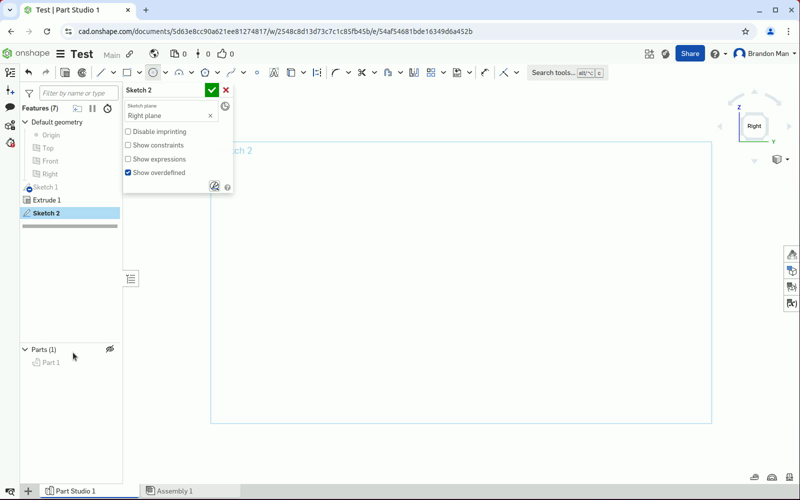
mouse_move(542, 330)
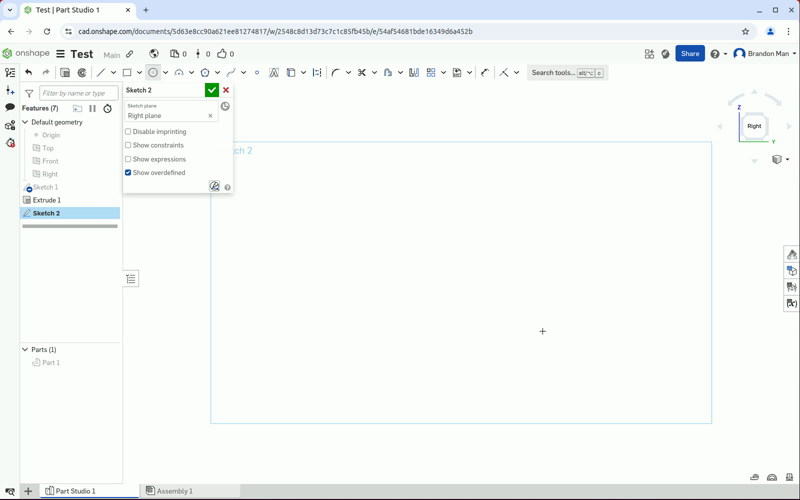
click(542, 330)
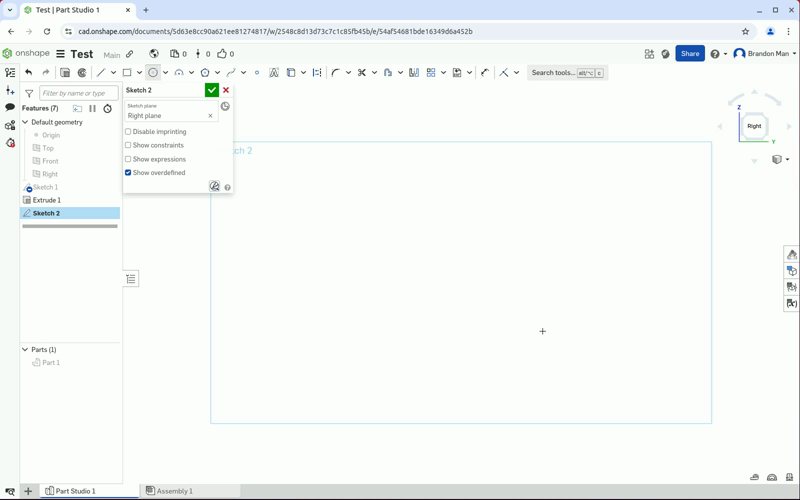
key_up(shift)
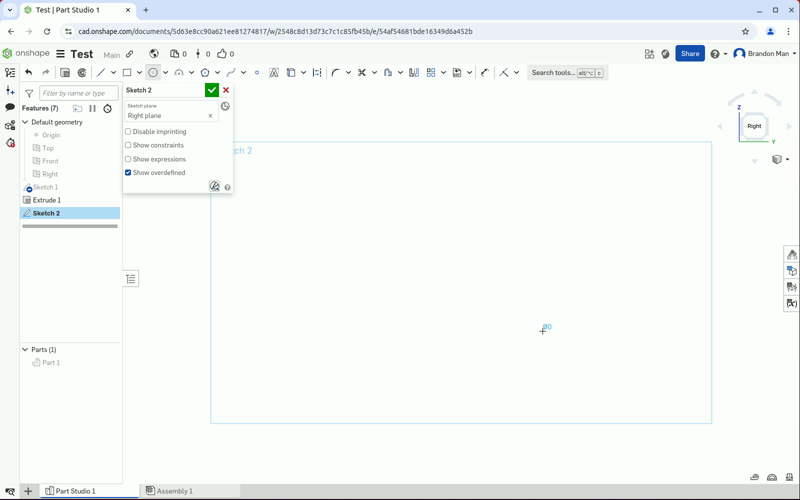
mouse_move(573, 330)
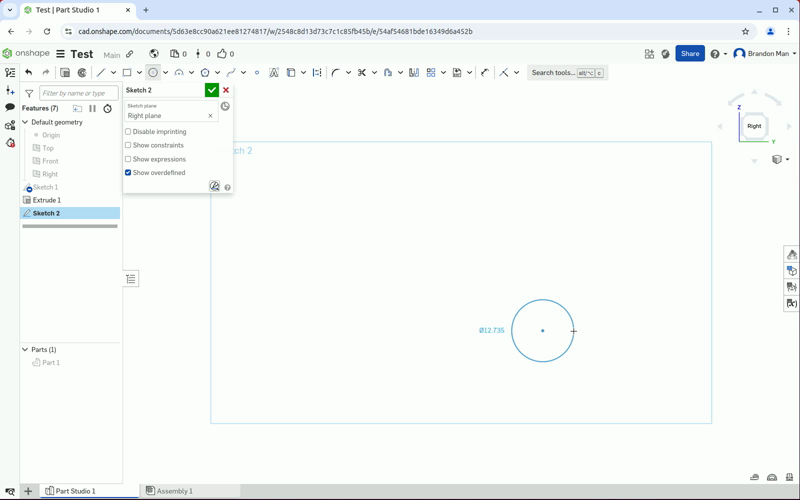
click(573, 330)
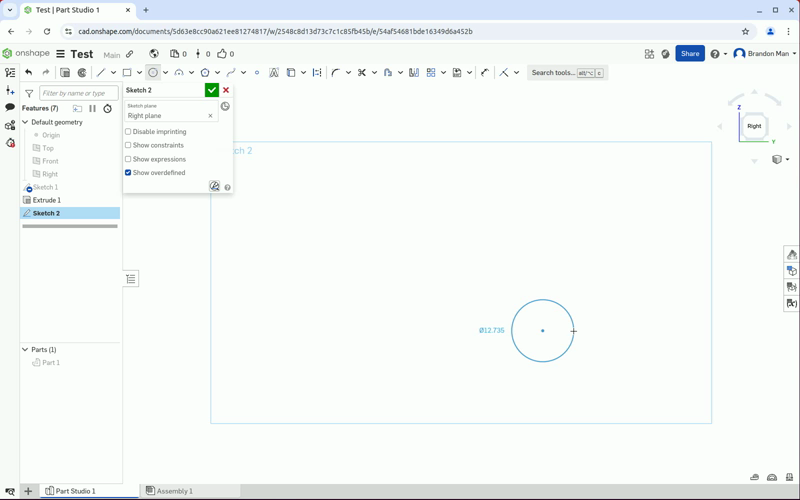
key(esc)
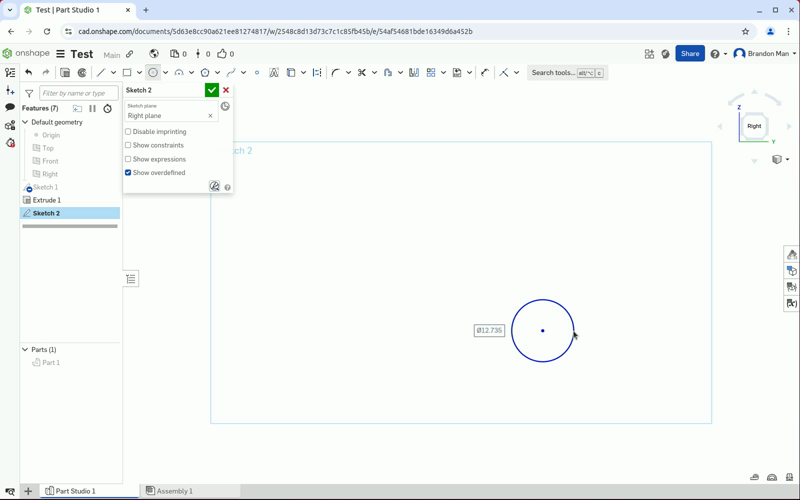
mouse_move(545, 326)
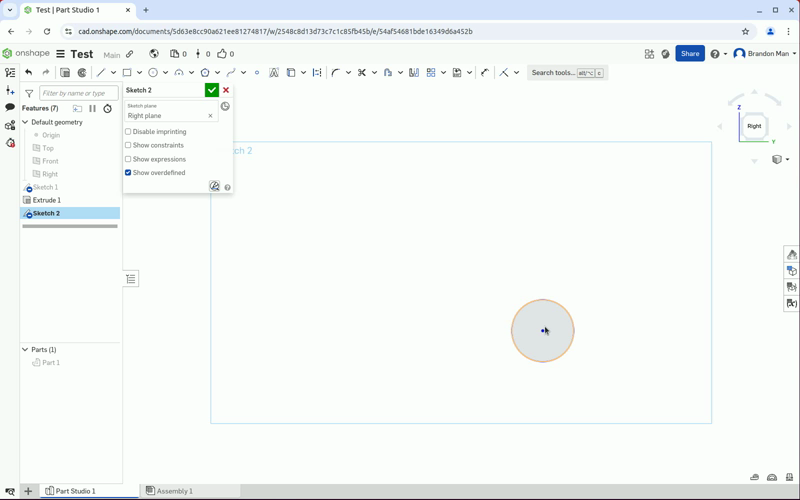
click(545, 326)
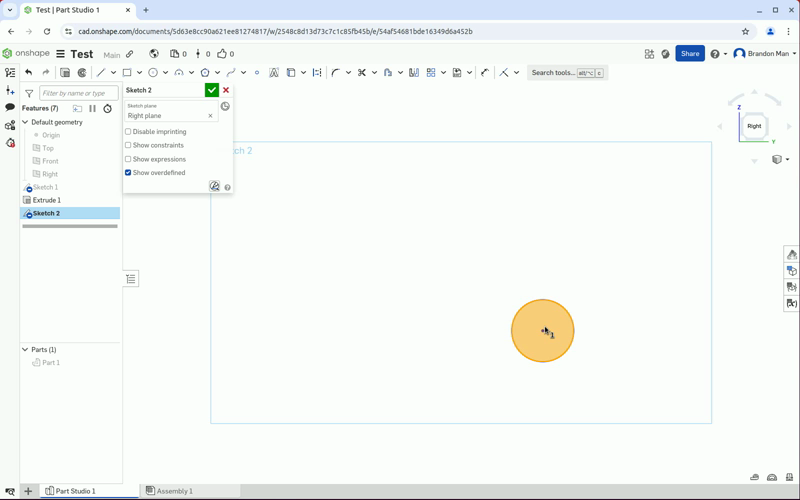
mouse_move(73, 352)
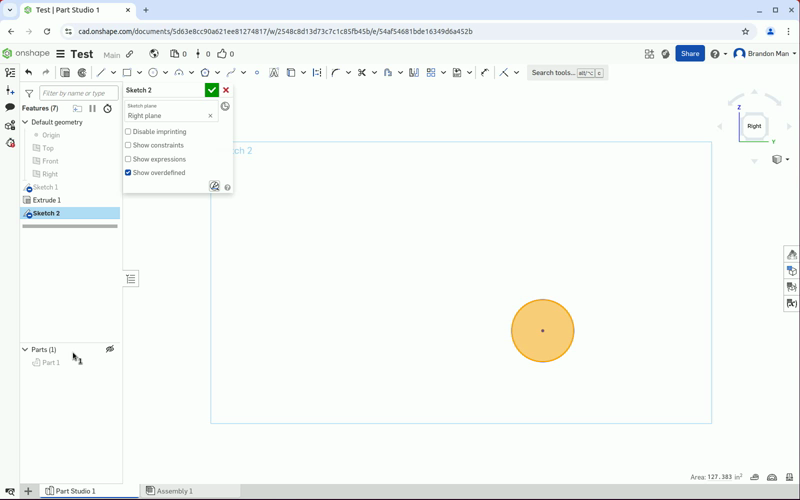
key(shift+y)
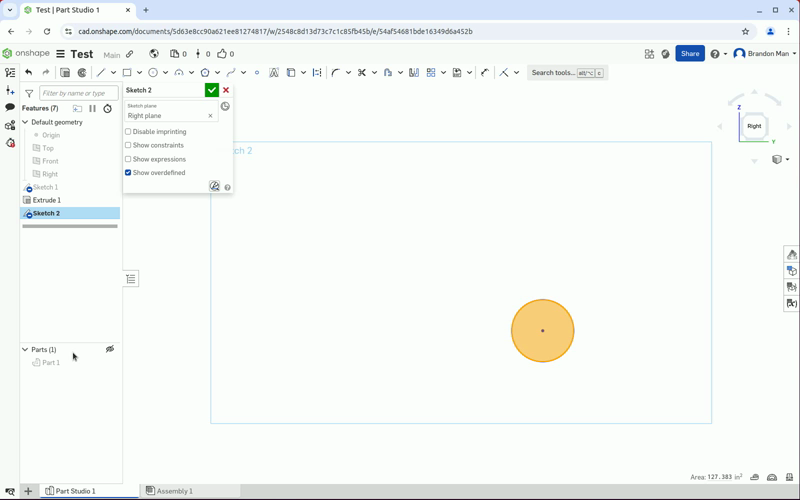
key(shift+e)
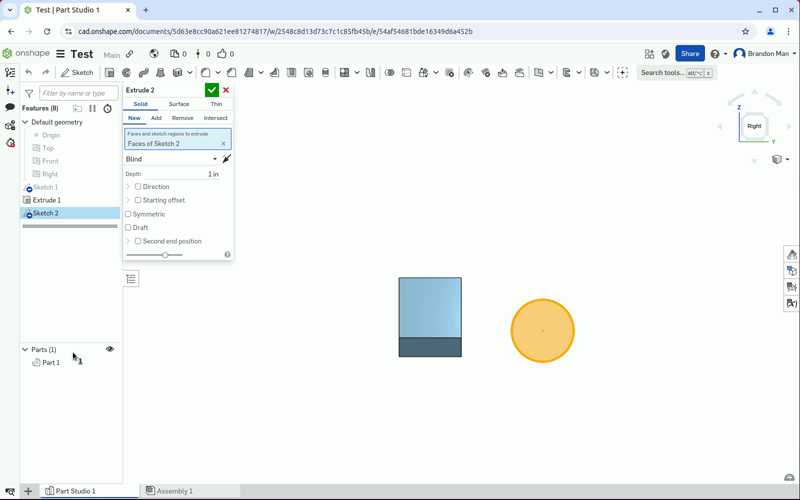
mouse_move(143, 106)
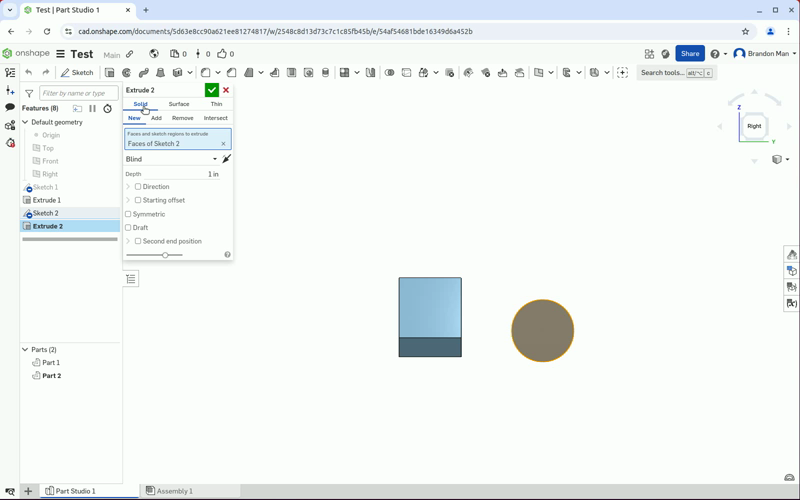
click(143, 106)
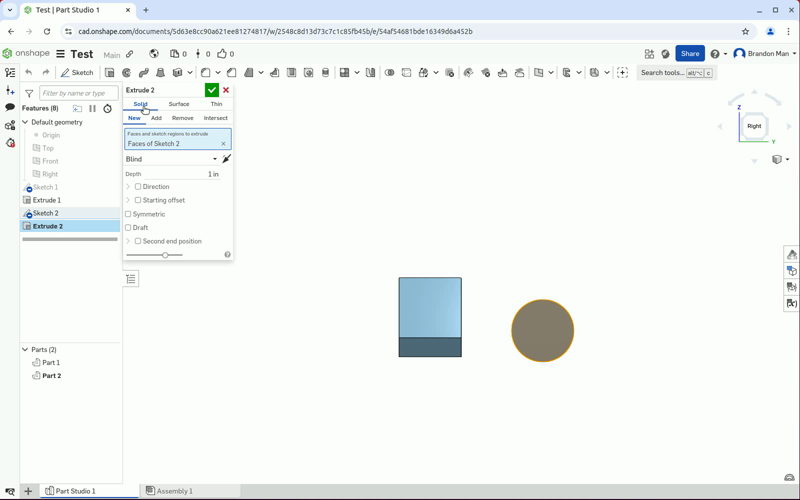
mouse_move(137, 120)
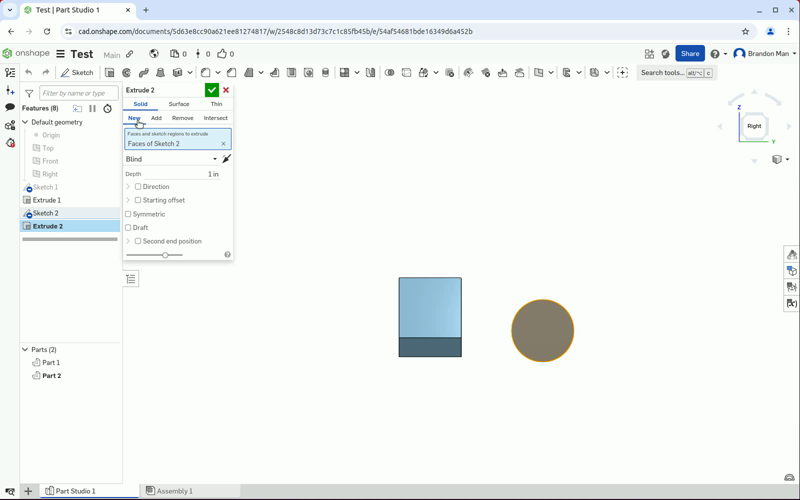
click(137, 120)
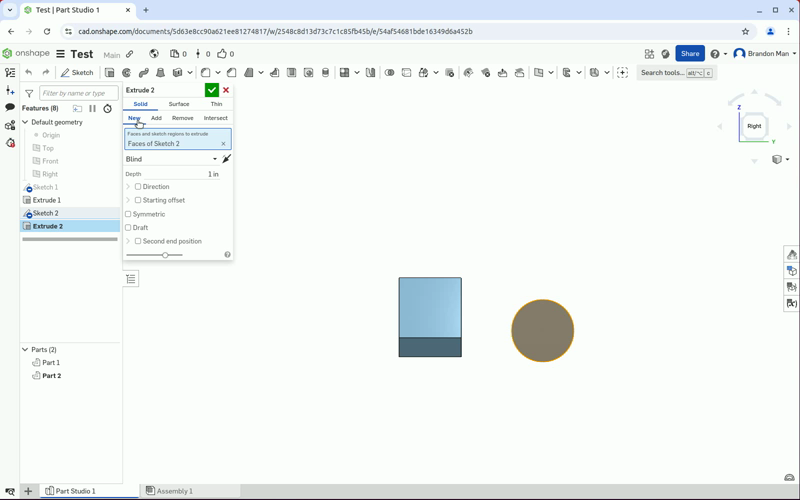
key(tab, 4)
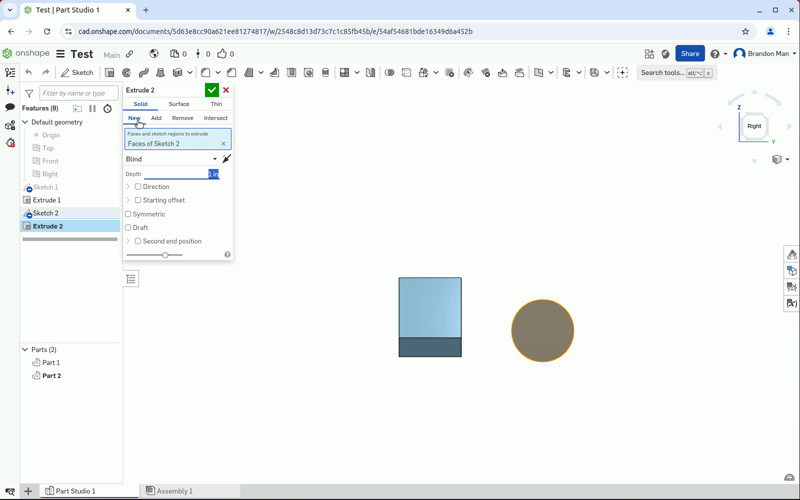
text(12.758)
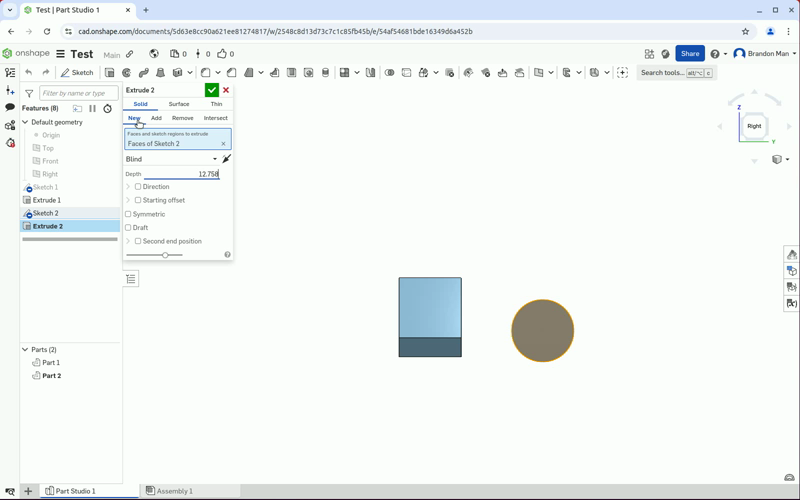
key(enter)
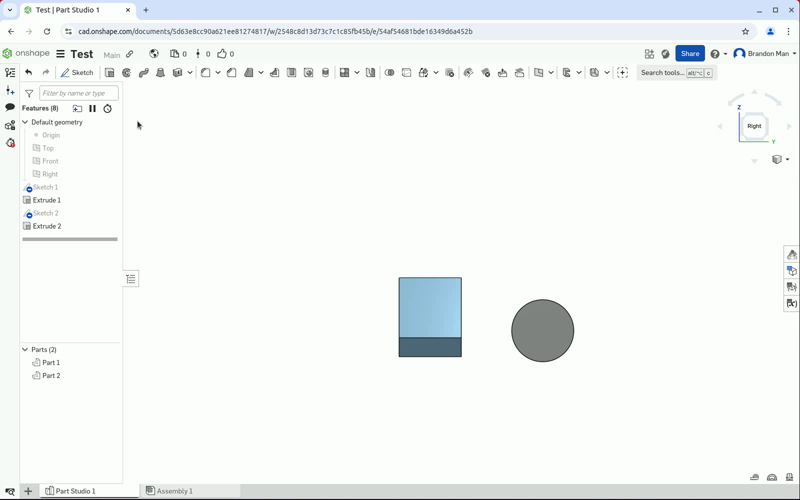
key(shift+h)
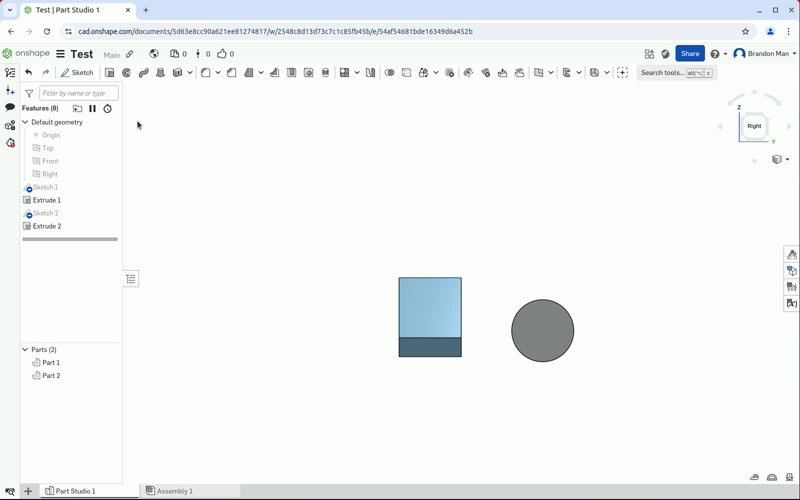
key(shift+h)
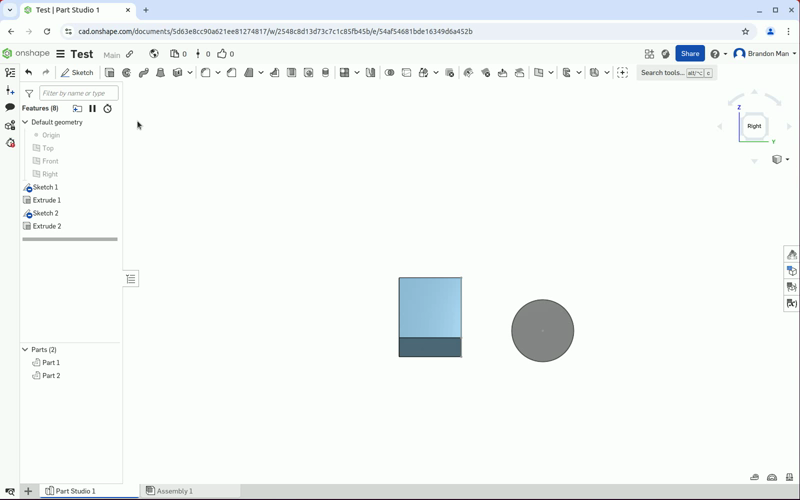
key(shift+7)
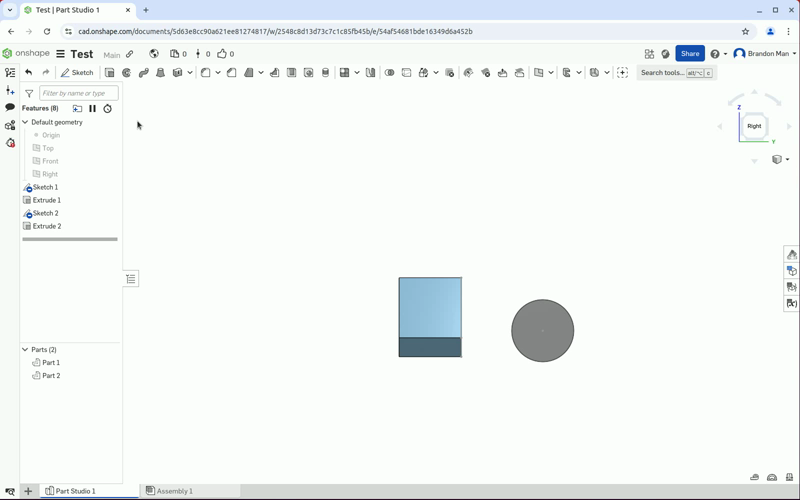
key(right, 2)
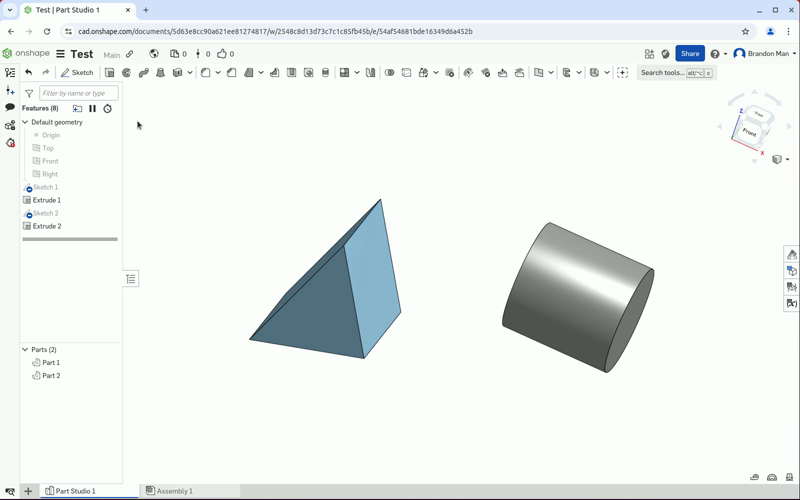
key(down, 2)
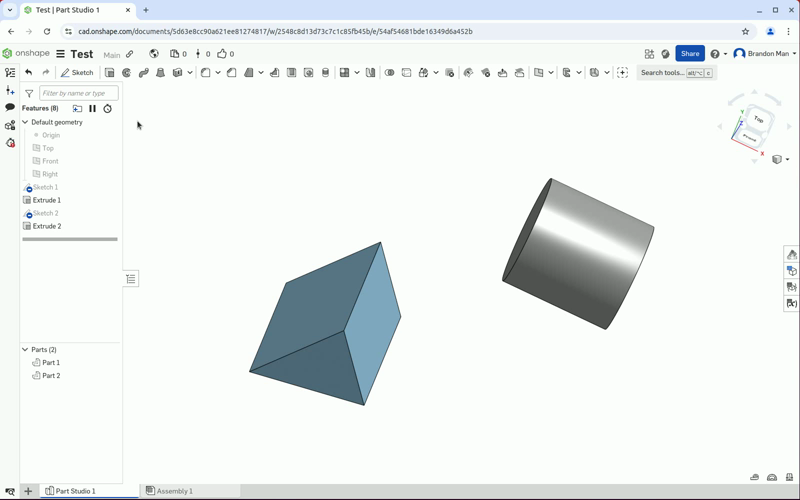
key(up, 2)
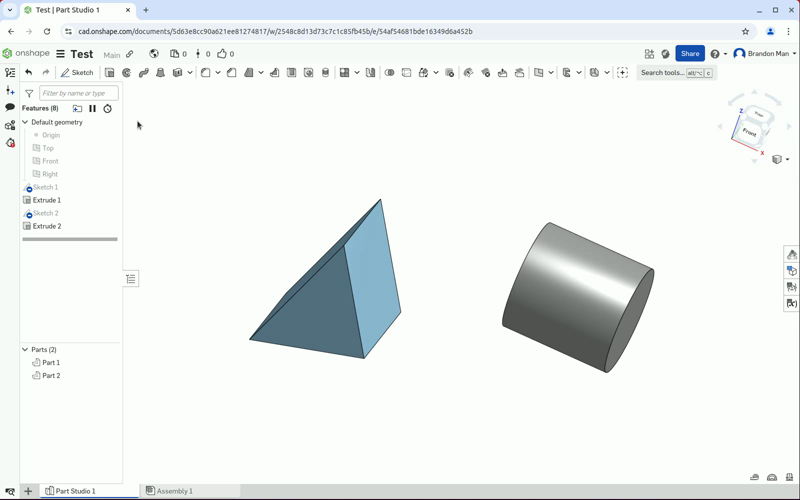
key(left, 2)
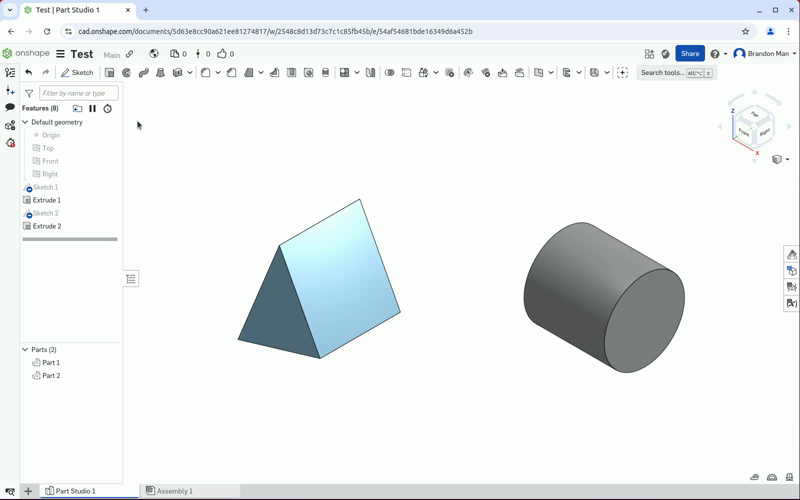
mouse_move(73, 189)
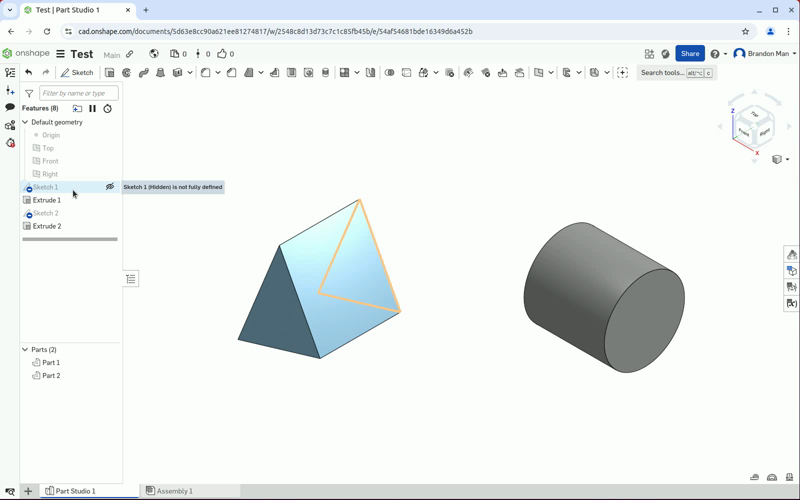
click(73, 189)